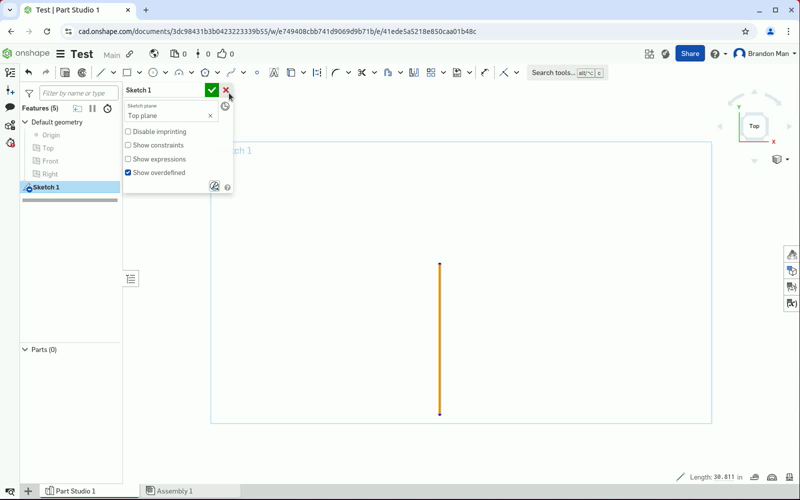
key(shift+h)
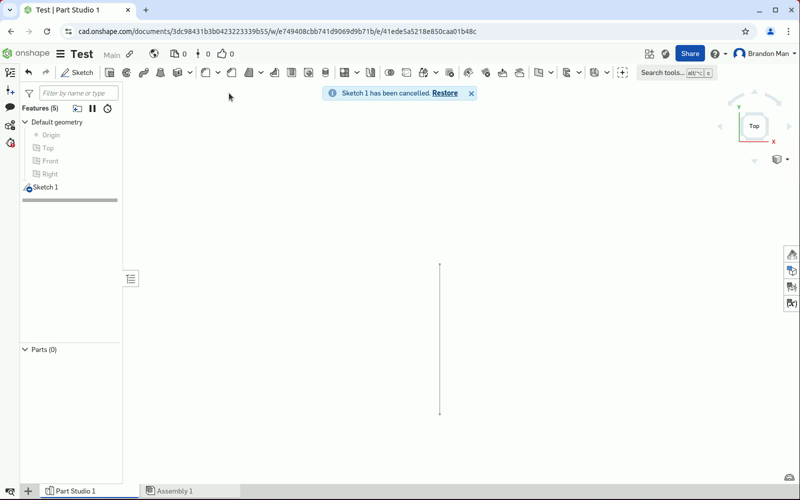
mouse_move(73, 352)
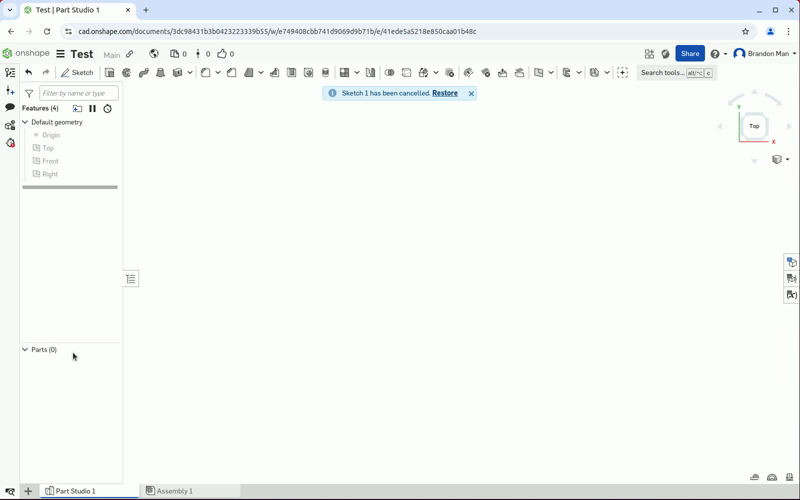
key(y)
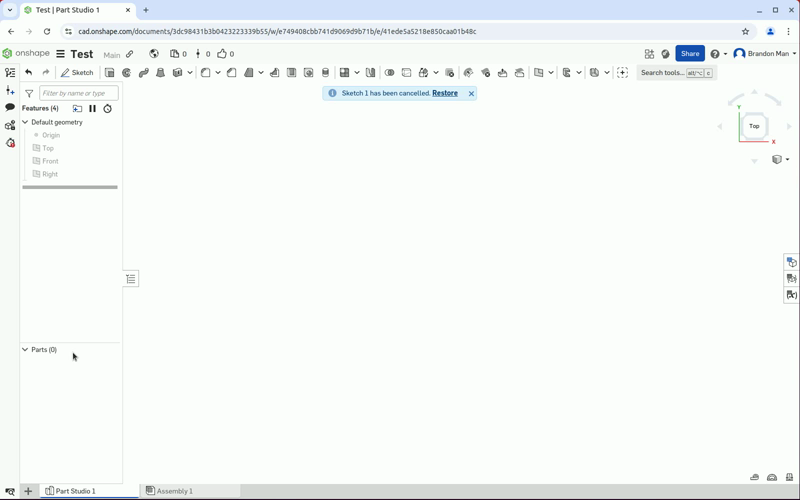
key(shift+p)
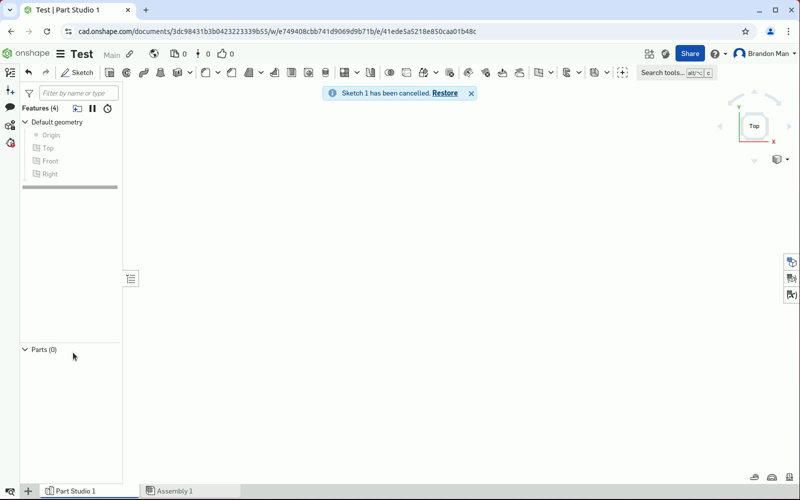
key(space)
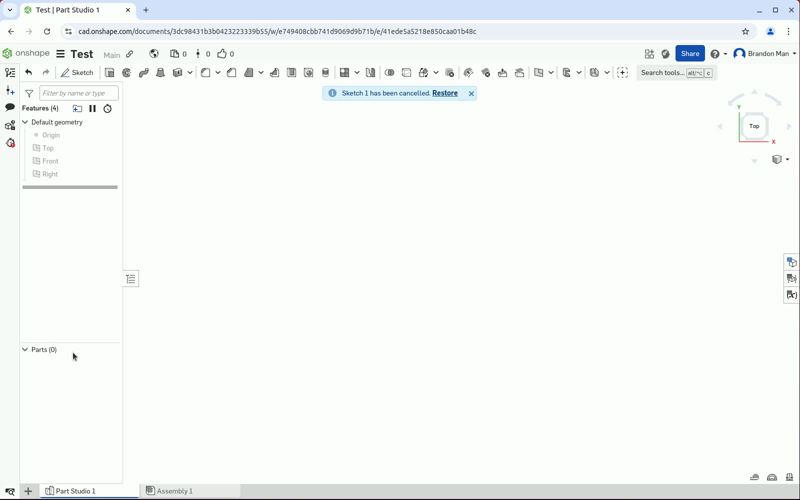
key_down(shift)
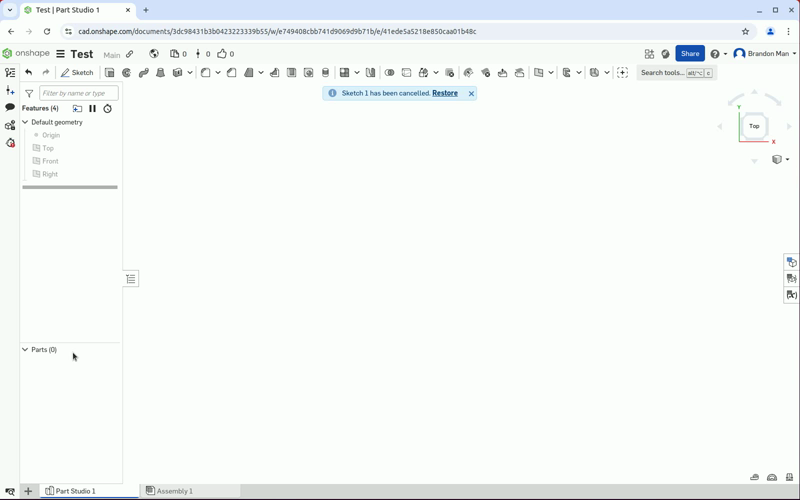
key(up)
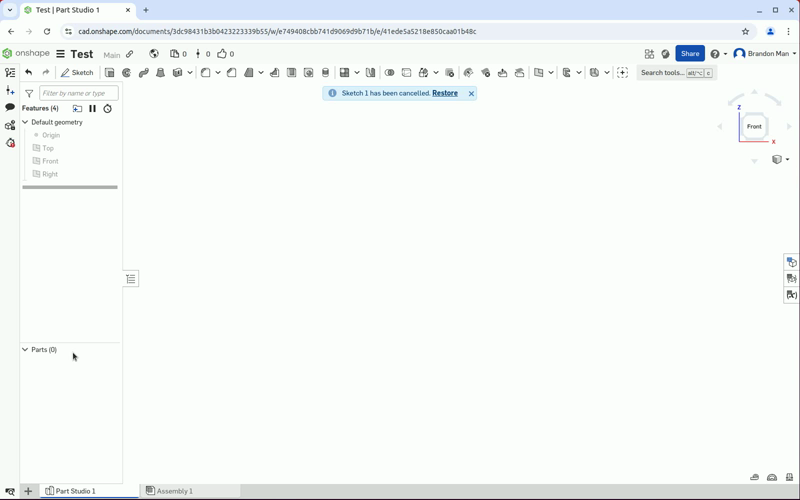
key_up(shift)
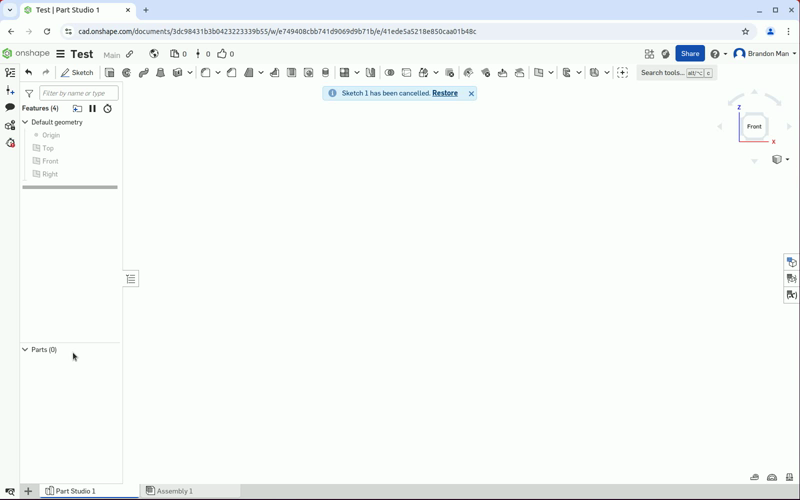
mouse_move(73, 352)
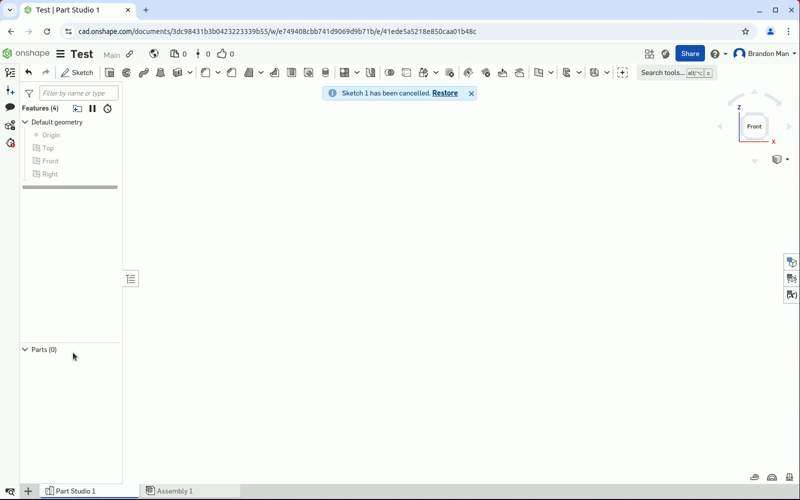
key(shift+y)
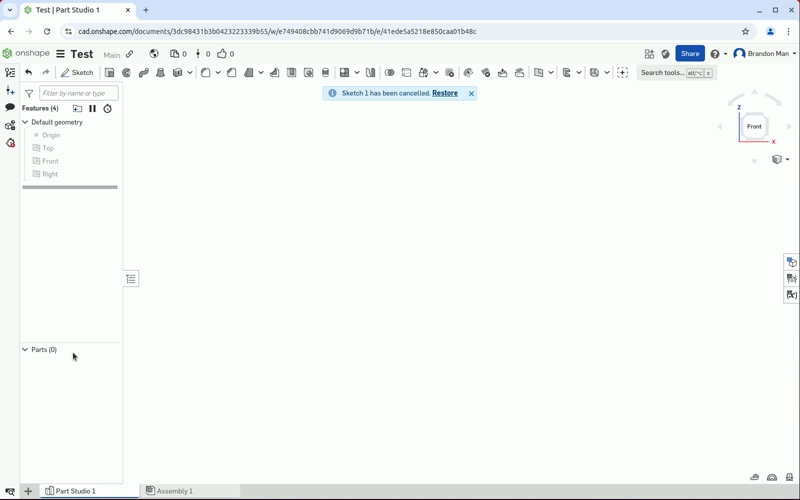
key(shift+s)
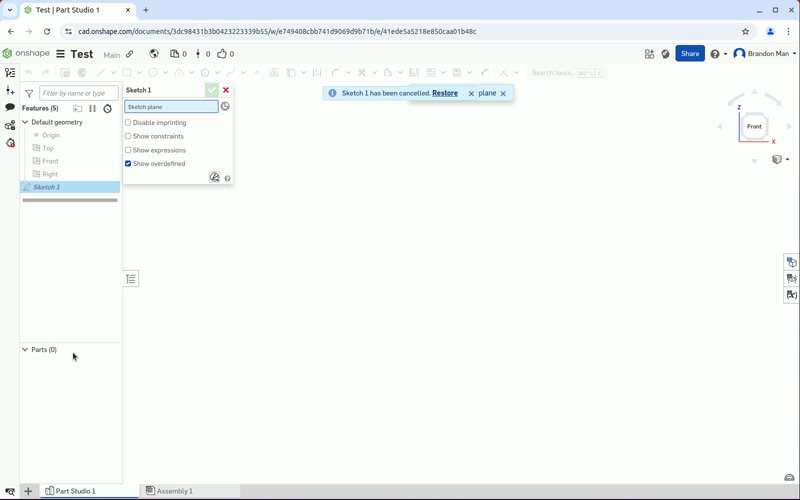
mouse_move(73, 163)
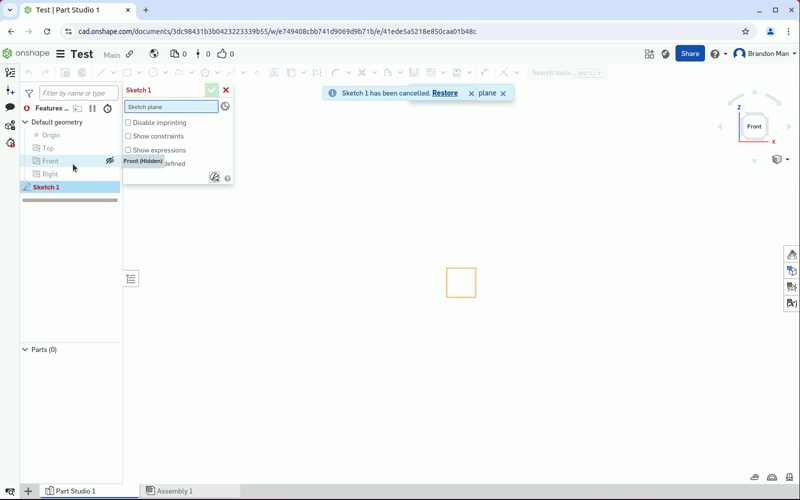
click(73, 163)
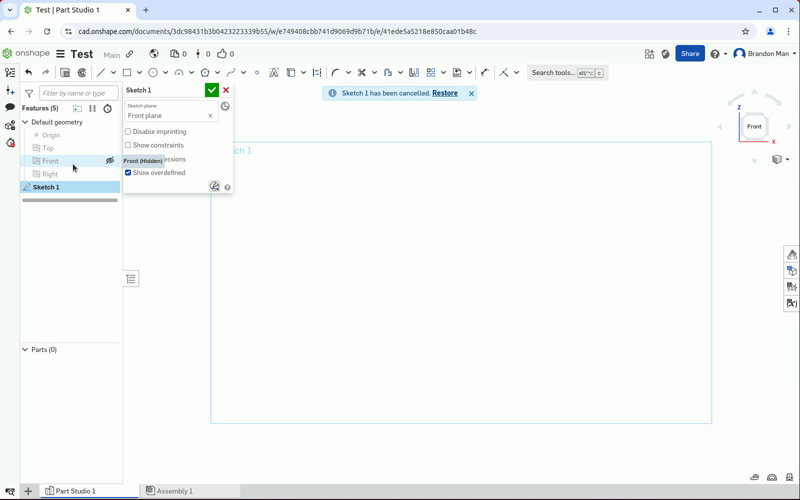
mouse_move(73, 352)
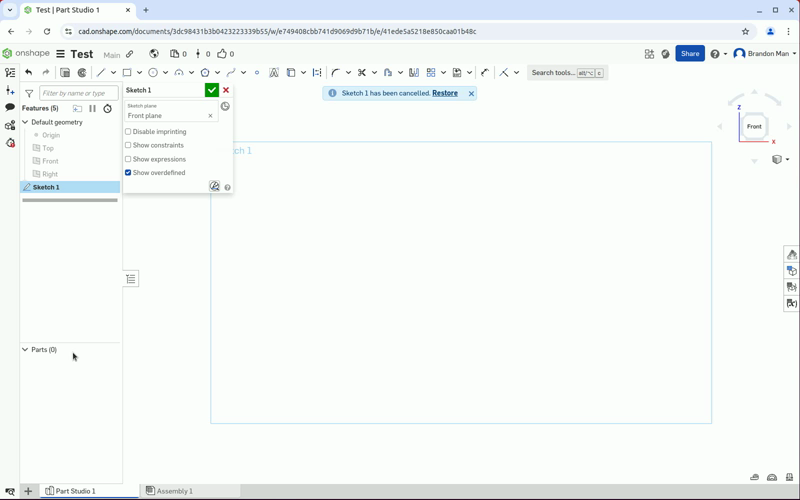
key(y)
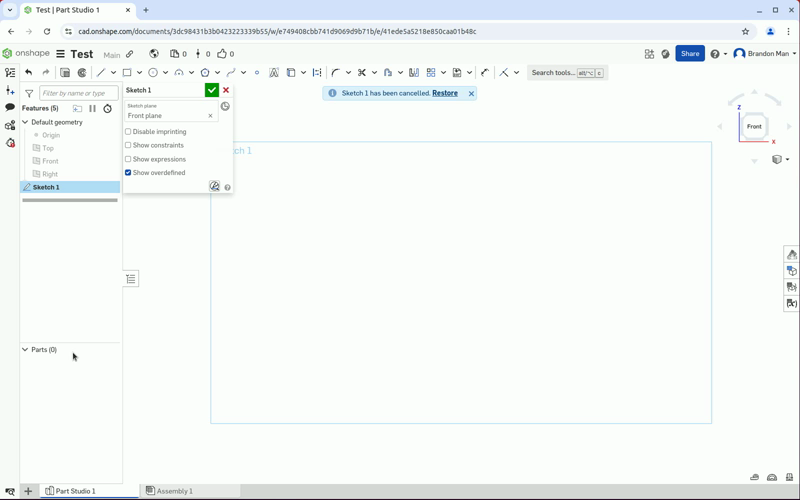
key(l)
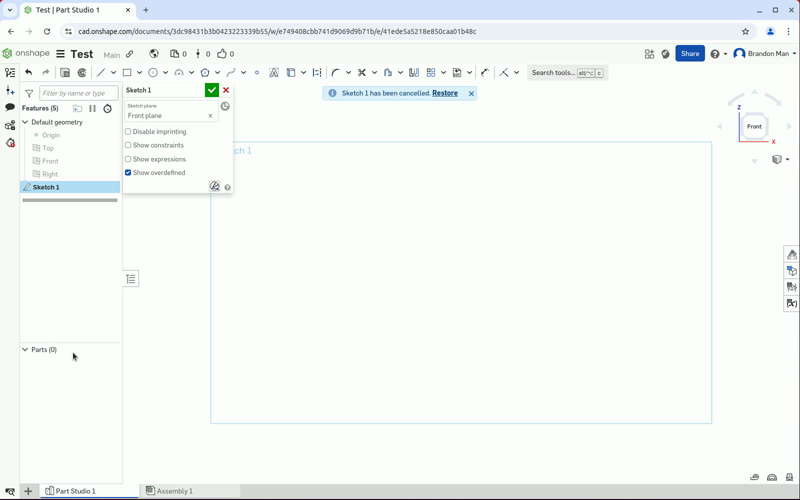
key_down(shift)
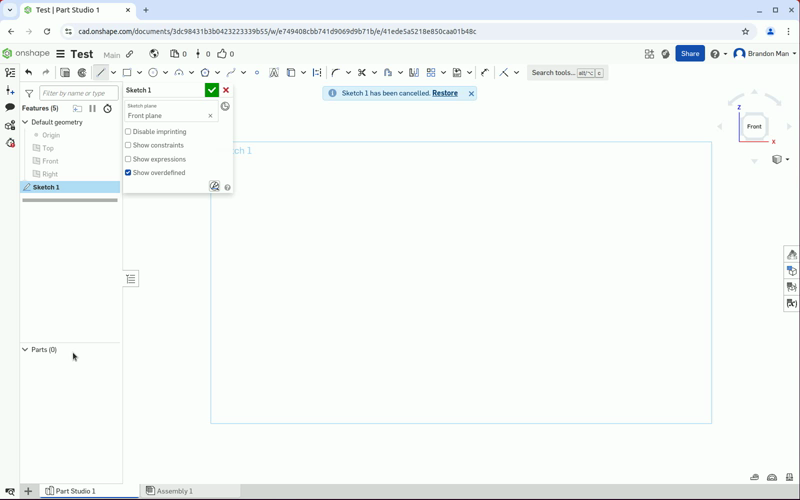
mouse_move(348, 311)
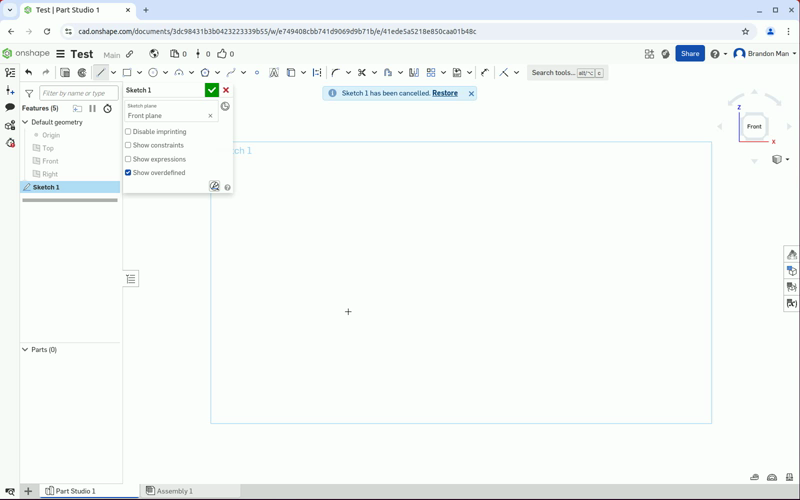
click(348, 311)
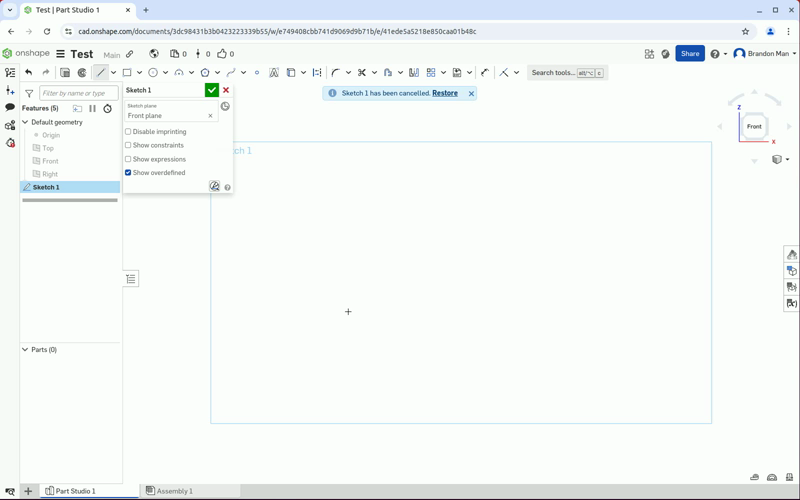
key_up(shift)
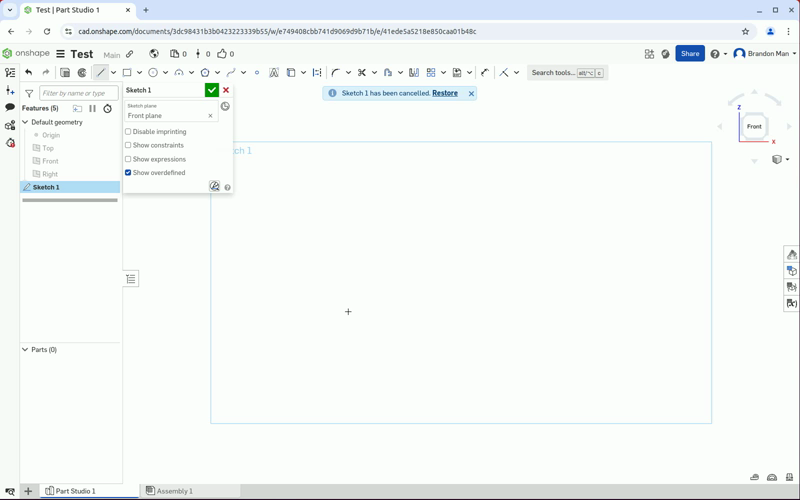
key_down(shift)
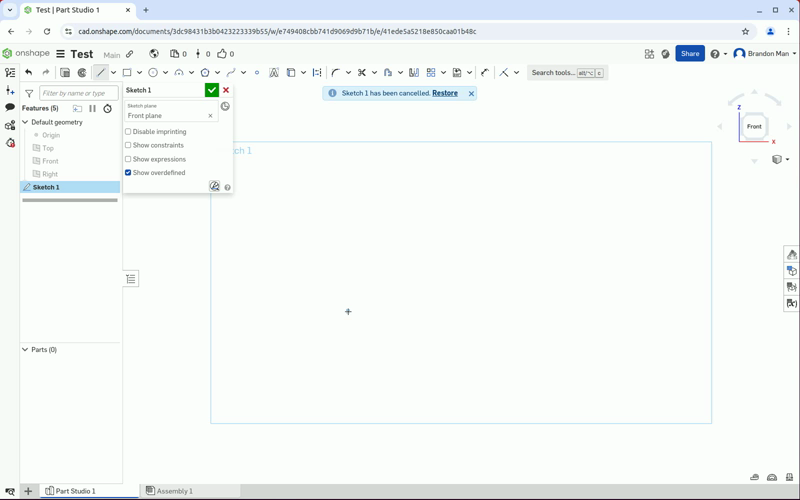
mouse_move(572, 311)
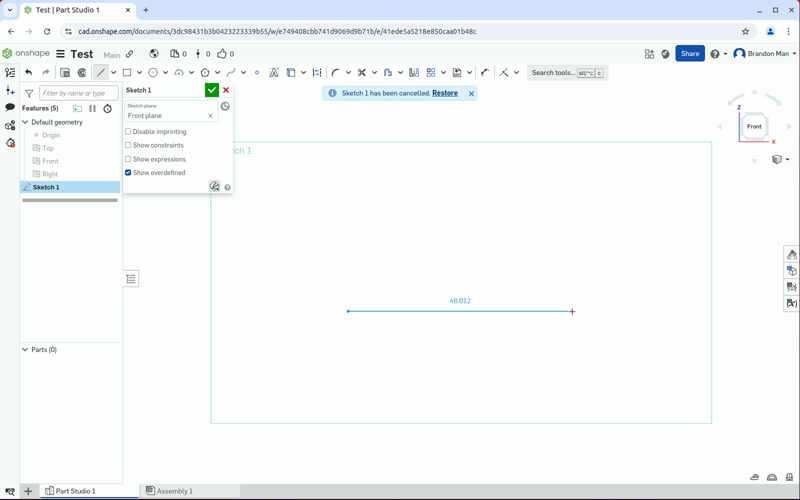
click(572, 311)
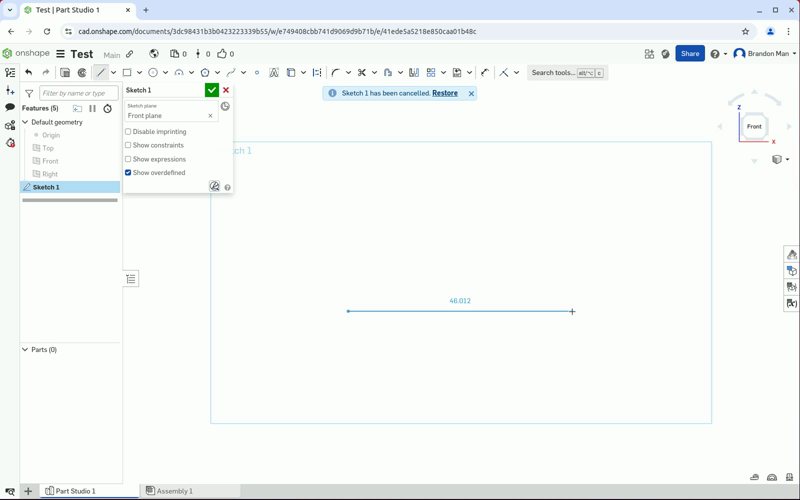
key_up(shift)
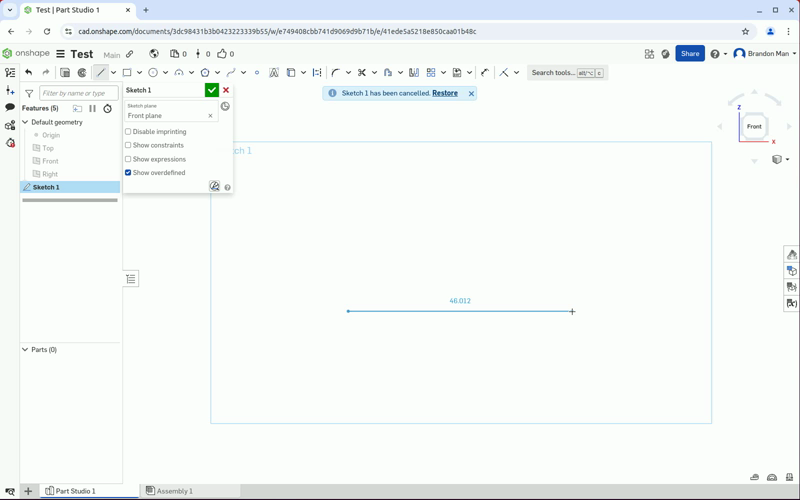
key_down(shift)
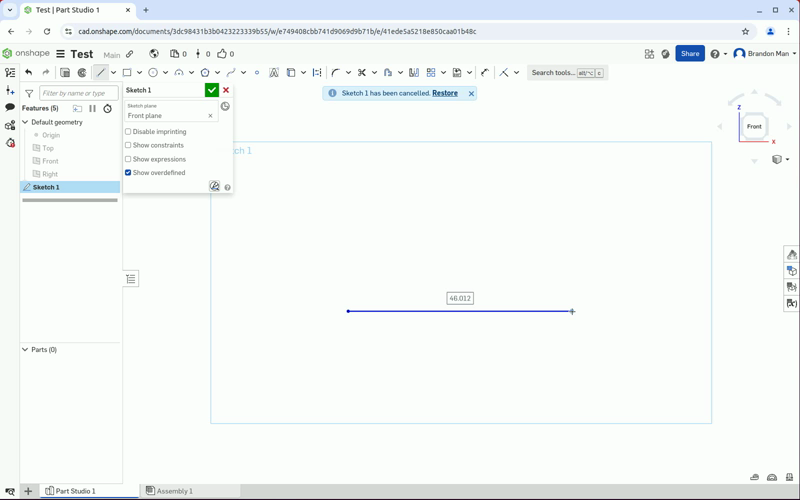
mouse_move(589, 311)
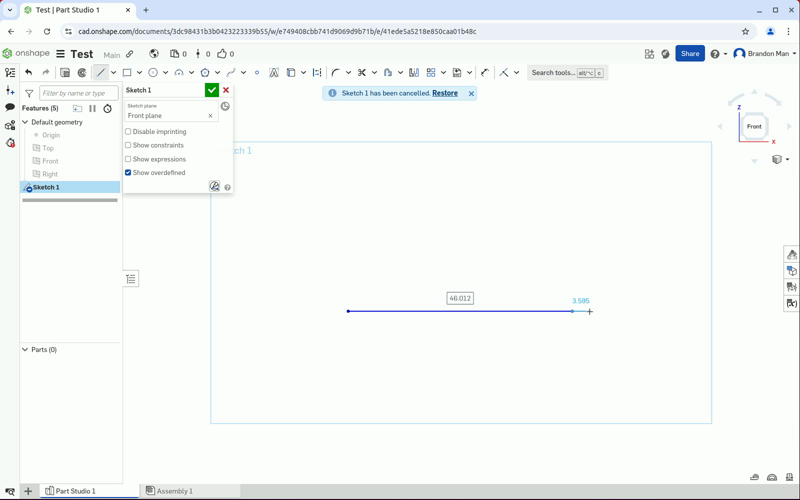
mouse_move(572, 254)
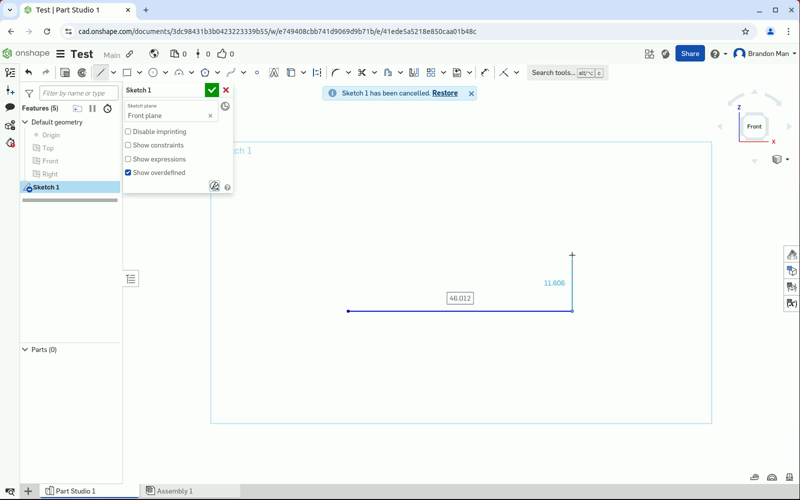
click(572, 254)
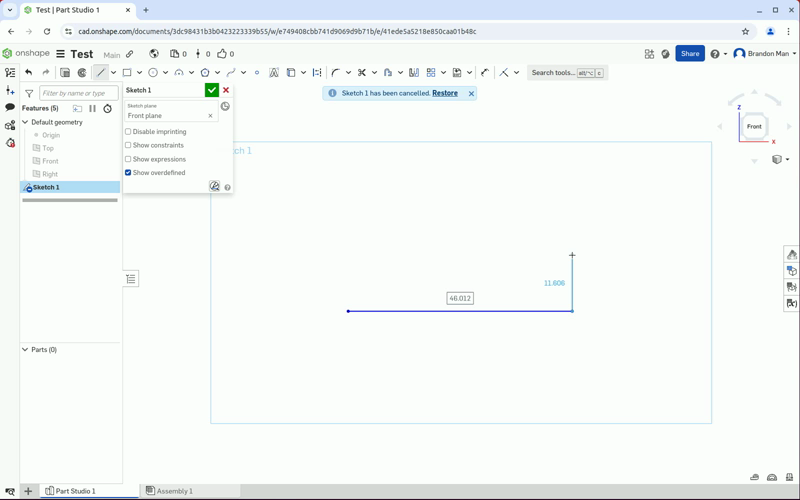
key_up(shift)
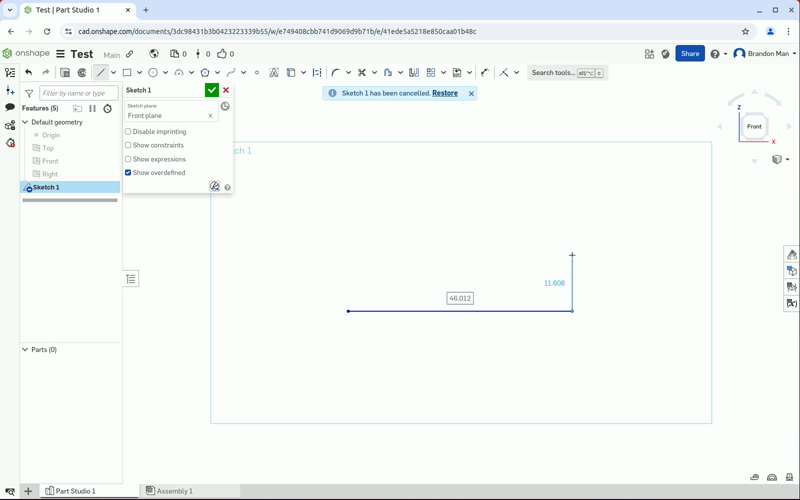
key_down(shift)
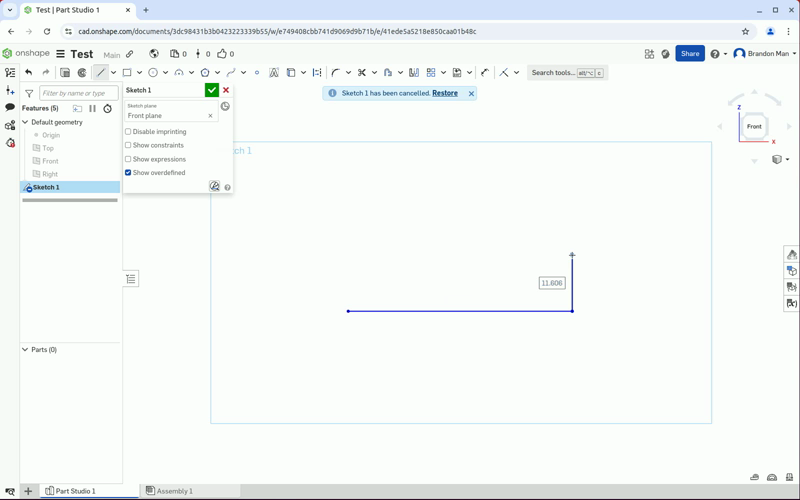
mouse_move(348, 254)
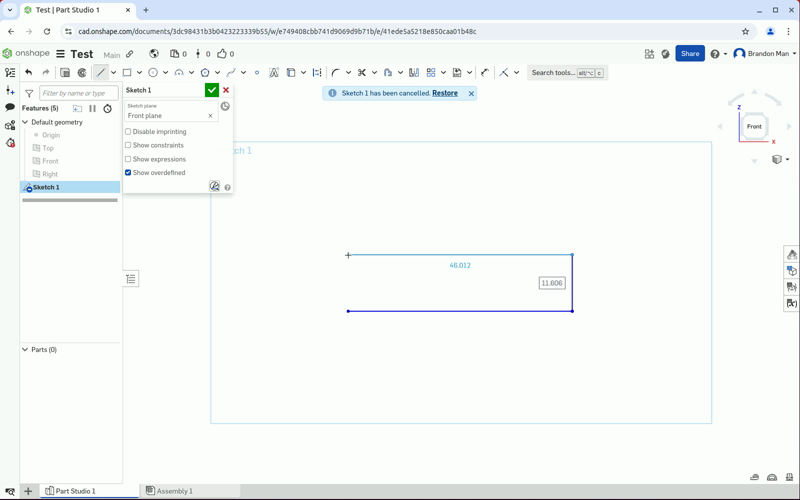
click(348, 254)
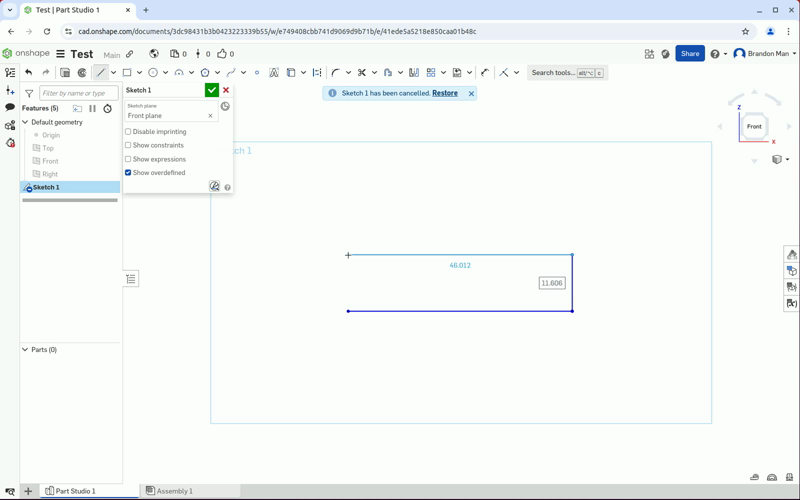
key_up(shift)
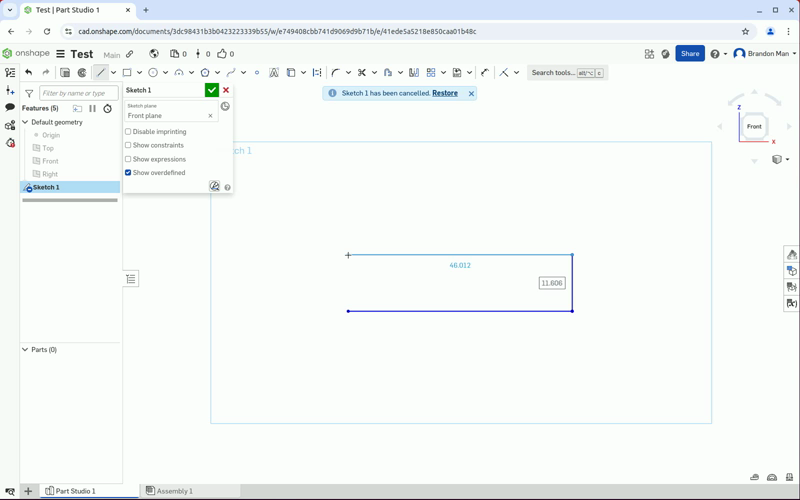
mouse_move(378, 254)
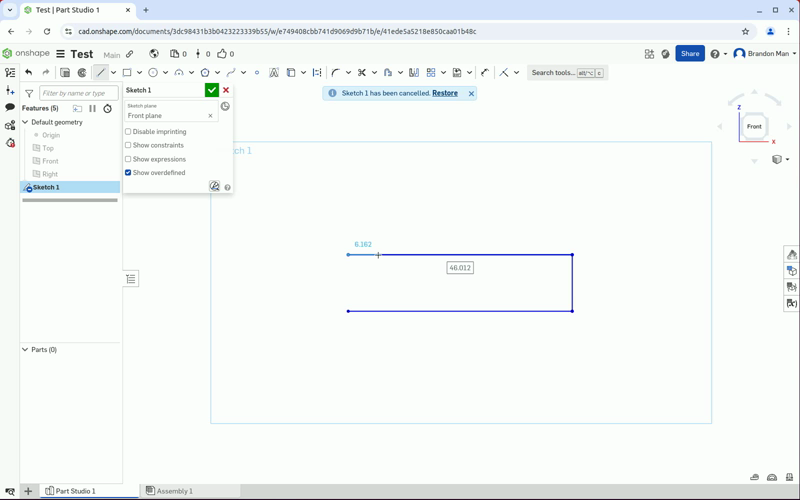
key_down(shift)
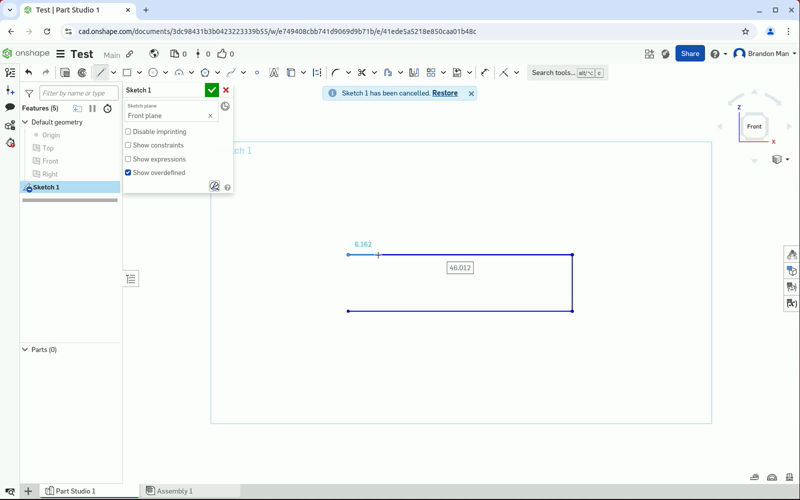
mouse_move(348, 311)
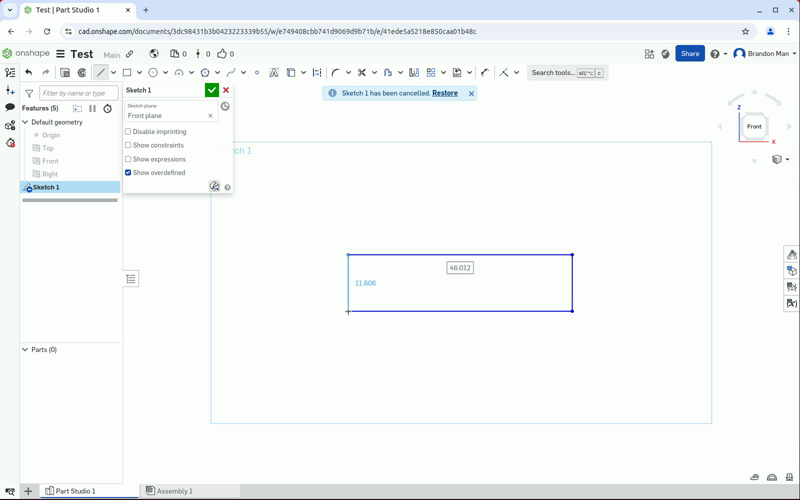
key_up(shift)
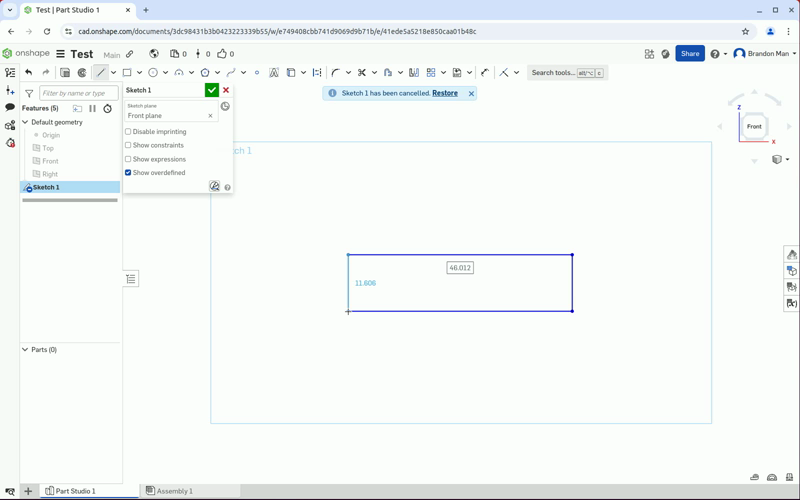
click(348, 311)
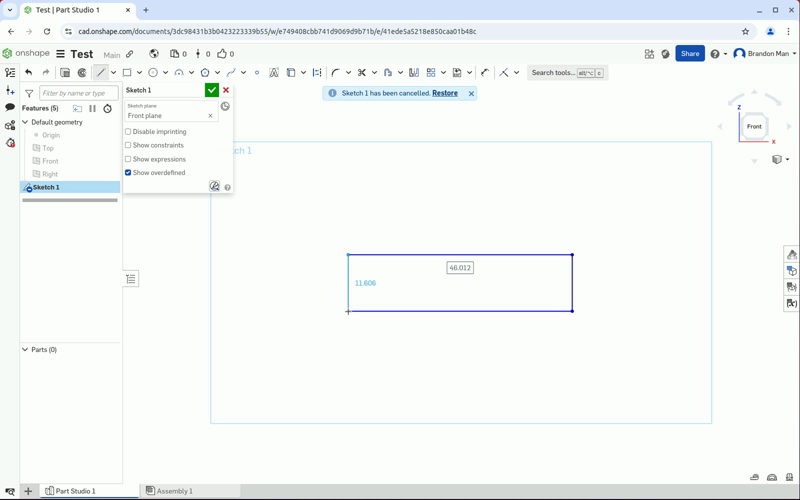
key(esc)
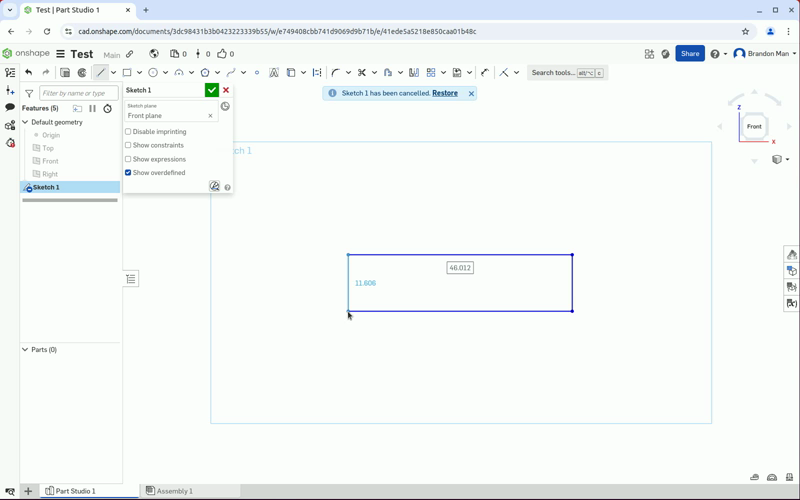
mouse_move(357, 300)
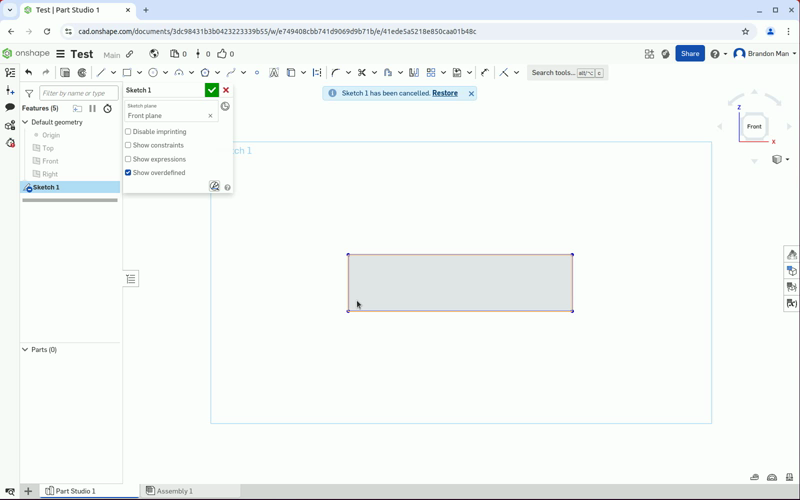
click(357, 300)
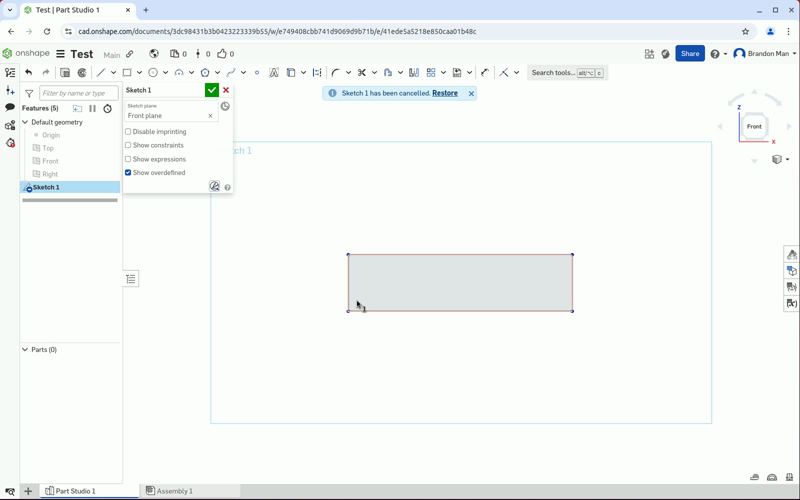
mouse_move(73, 352)
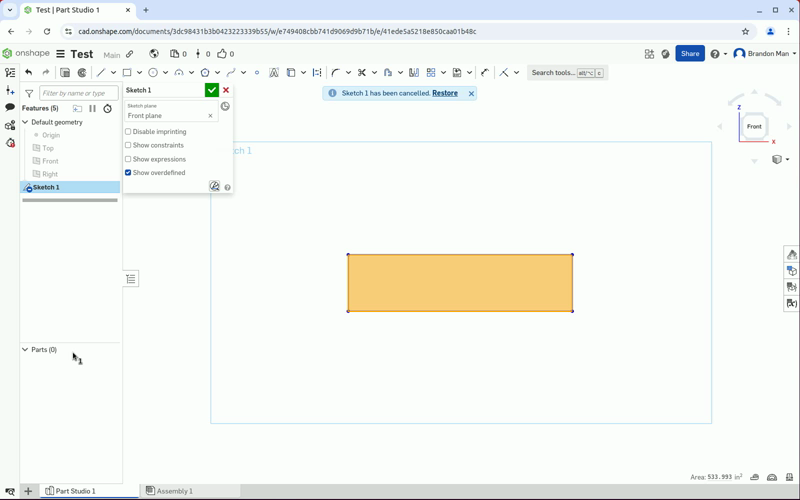
key(shift+y)
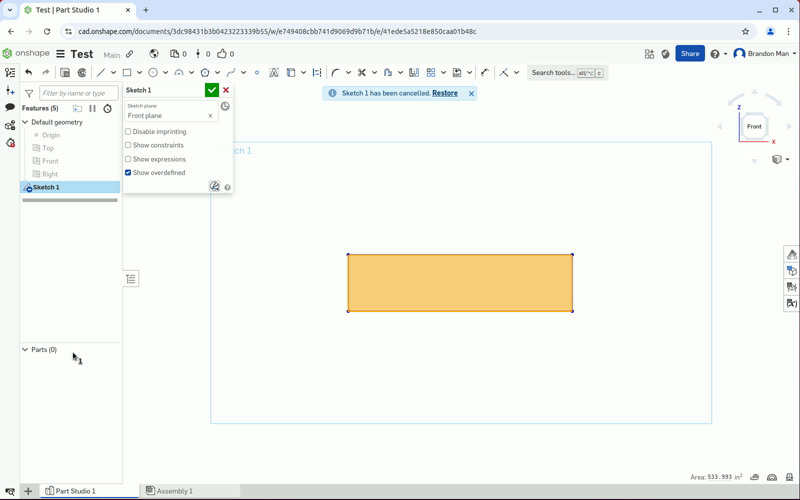
key(shift+e)
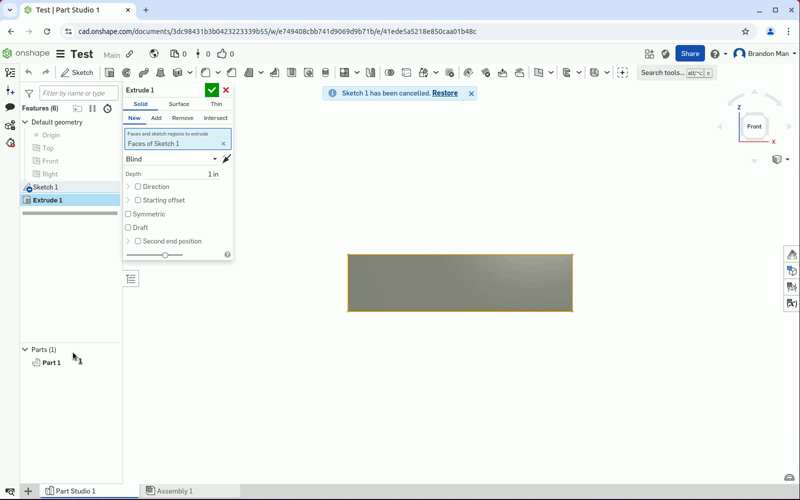
mouse_move(143, 106)
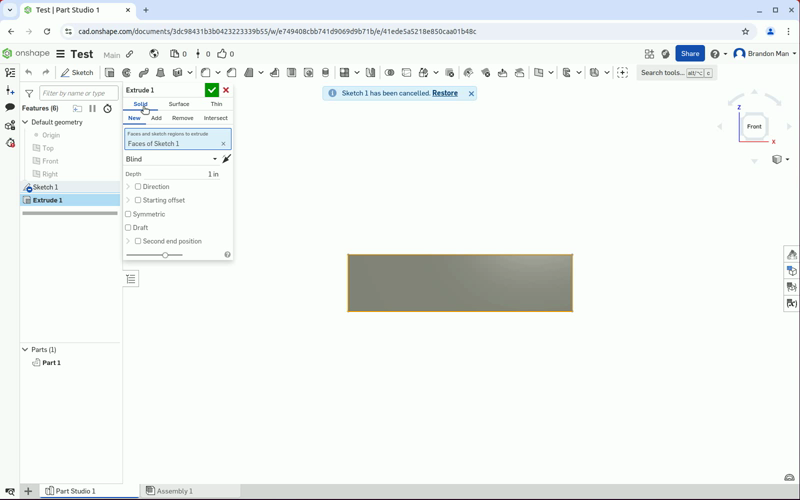
click(143, 106)
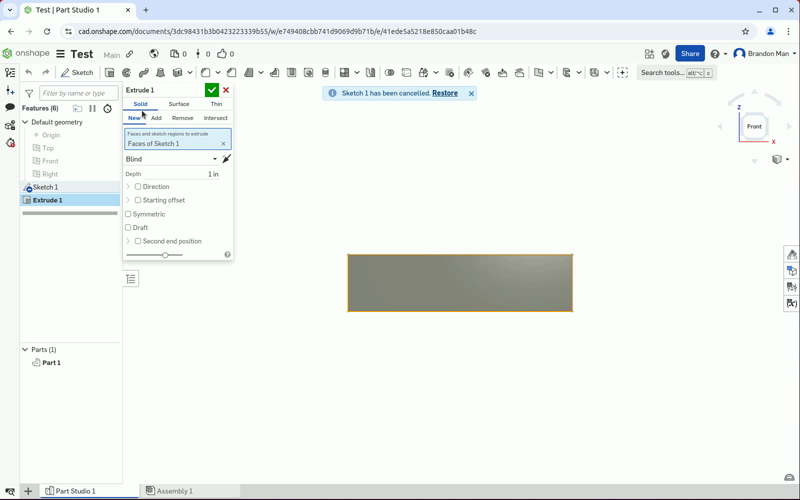
mouse_move(137, 120)
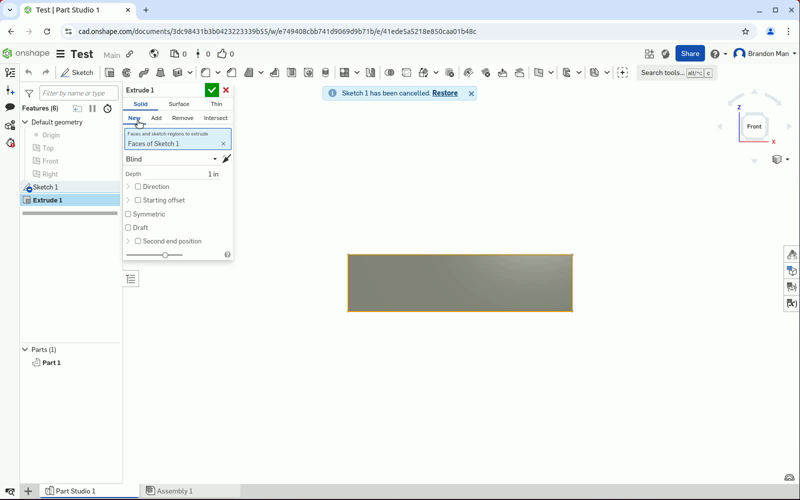
click(137, 120)
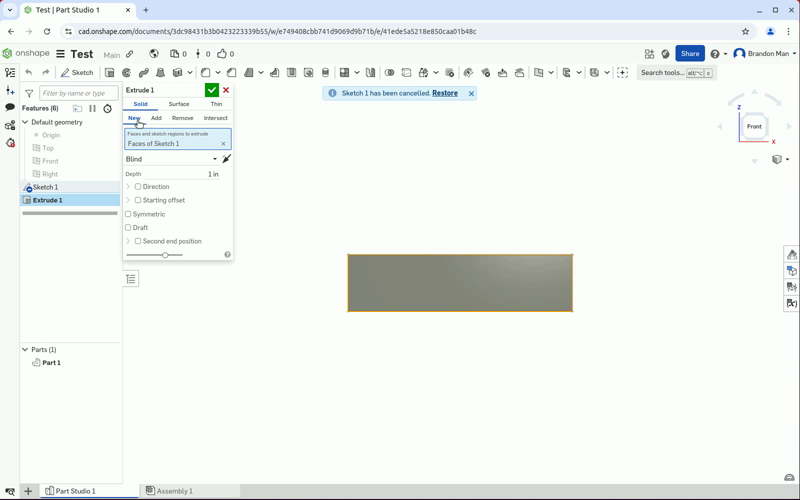
key(tab, 4)
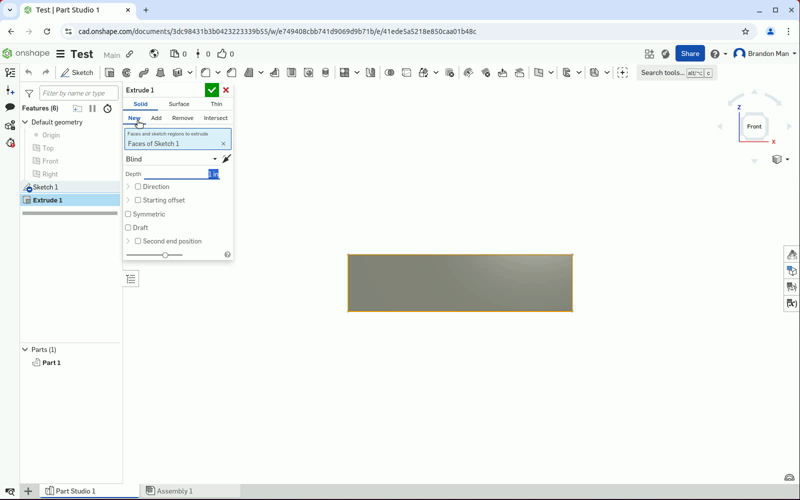
text(0.722)
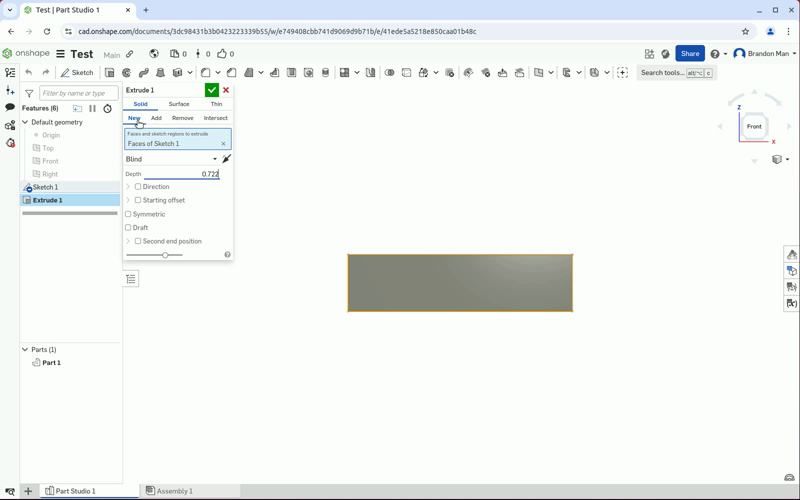
key(enter)
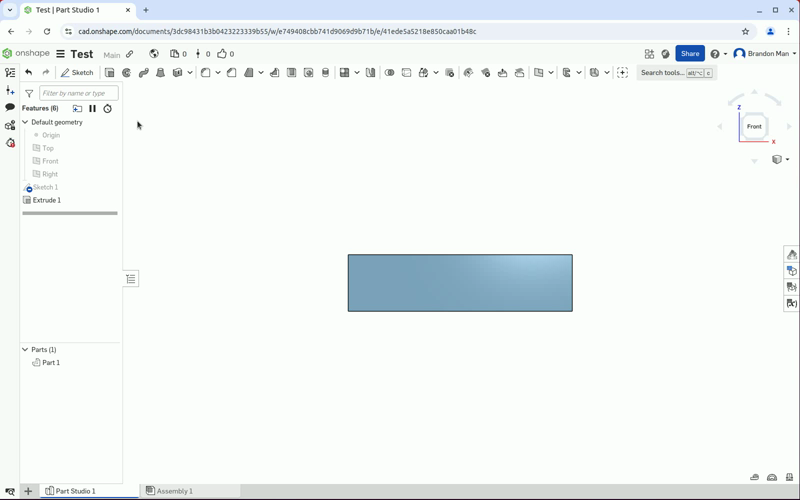
key(shift+h)
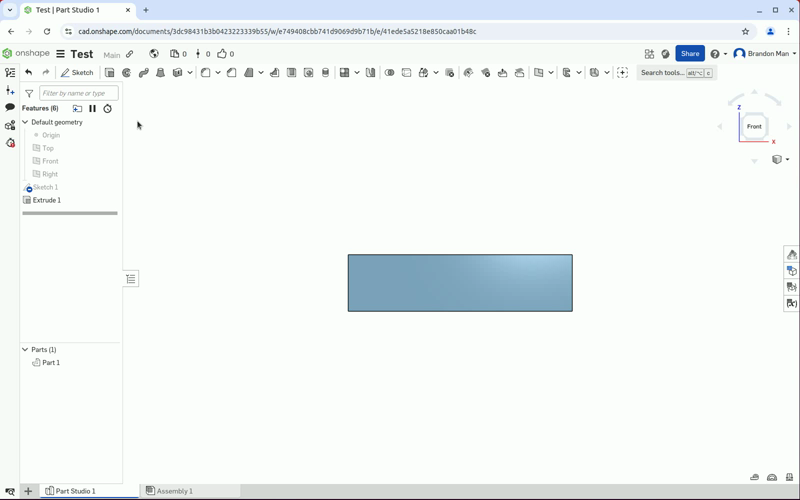
key(shift+h)
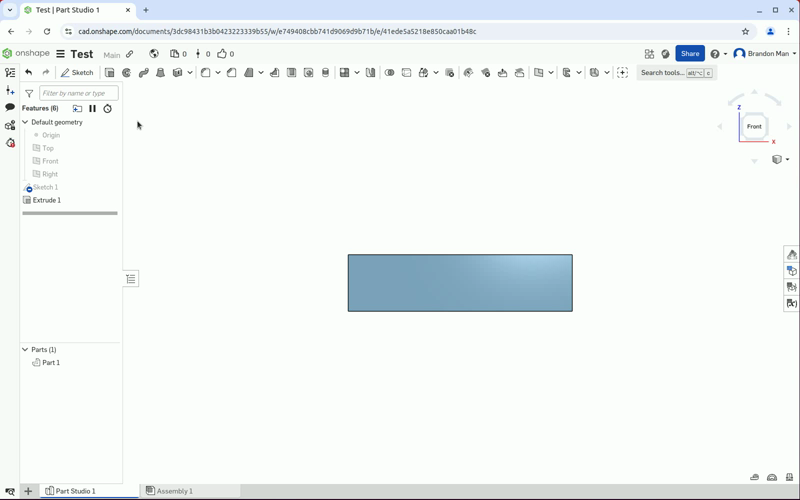
mouse_move(73, 189)
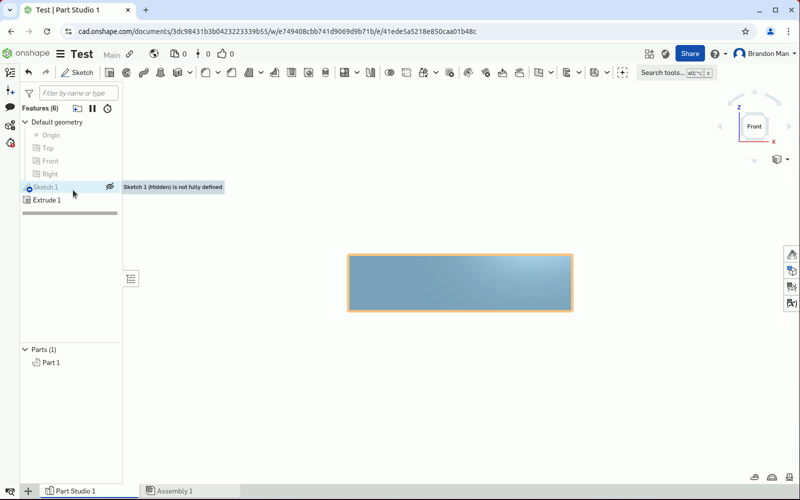
click(73, 189)
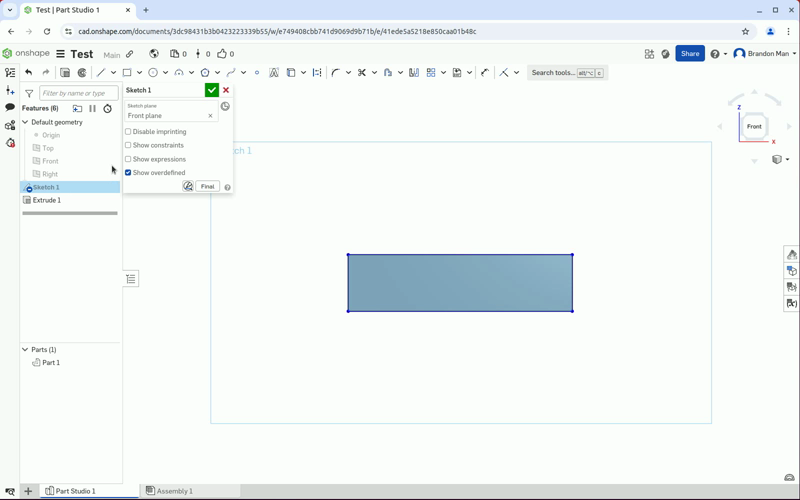
mouse_move(229, 92)
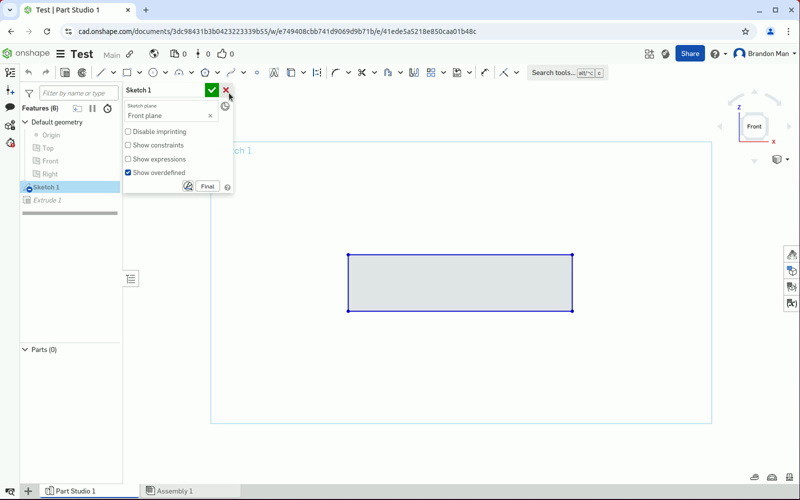
click(229, 92)
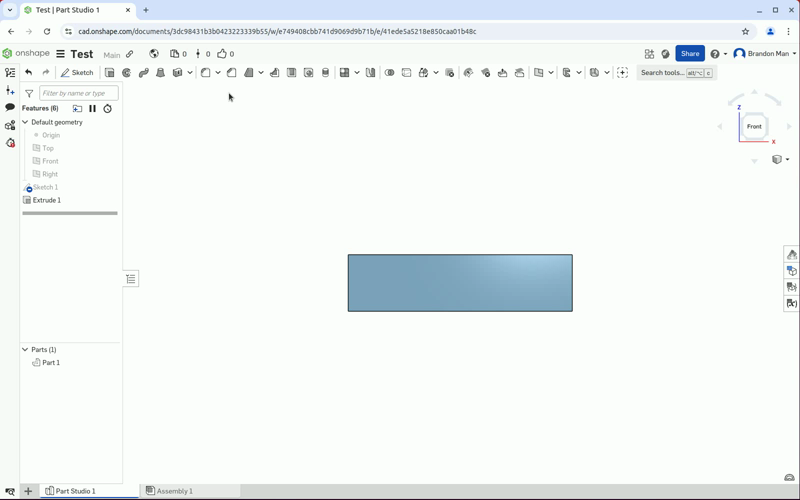
mouse_move(541, 75)
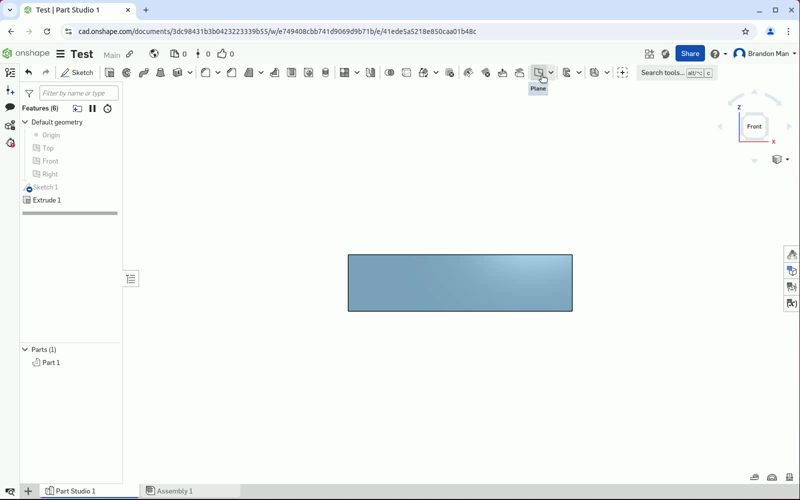
click(541, 75)
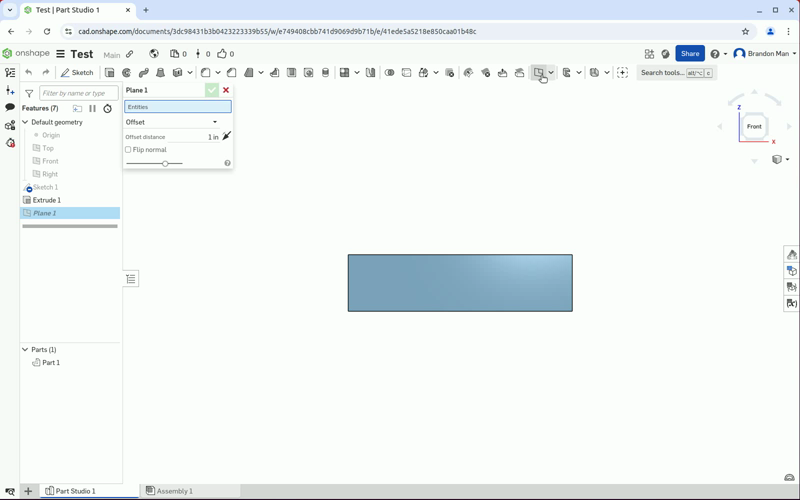
mouse_move(73, 163)
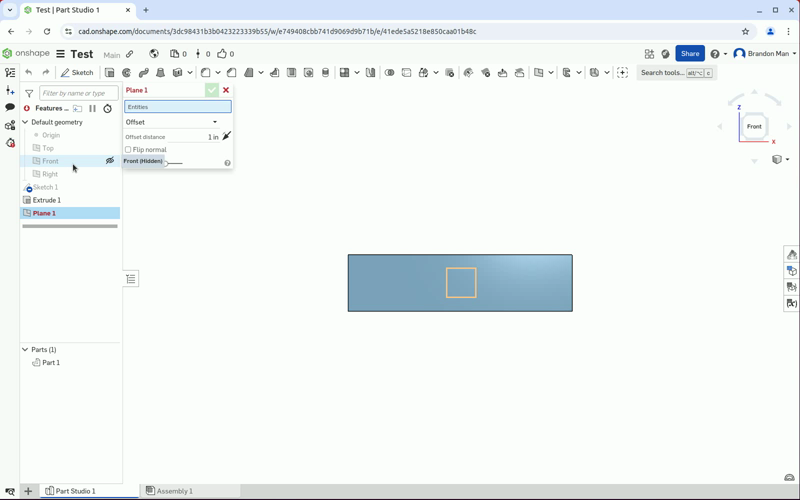
click(73, 163)
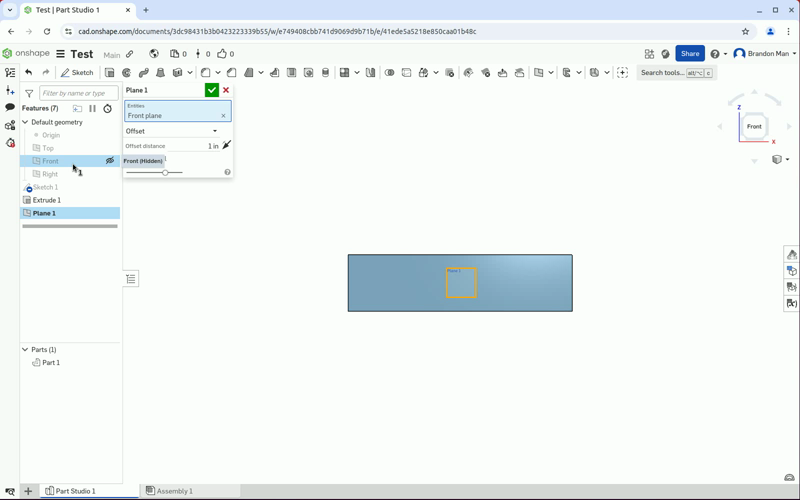
key(tab, 2)
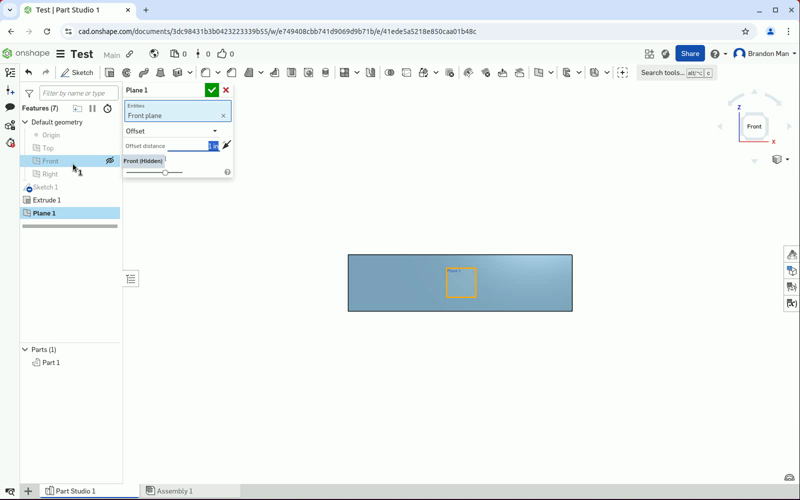
text(0.709)
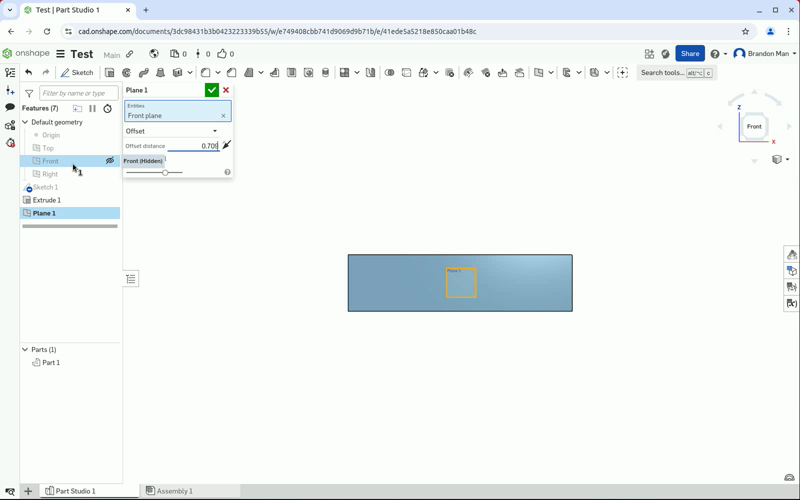
key(enter, 2)
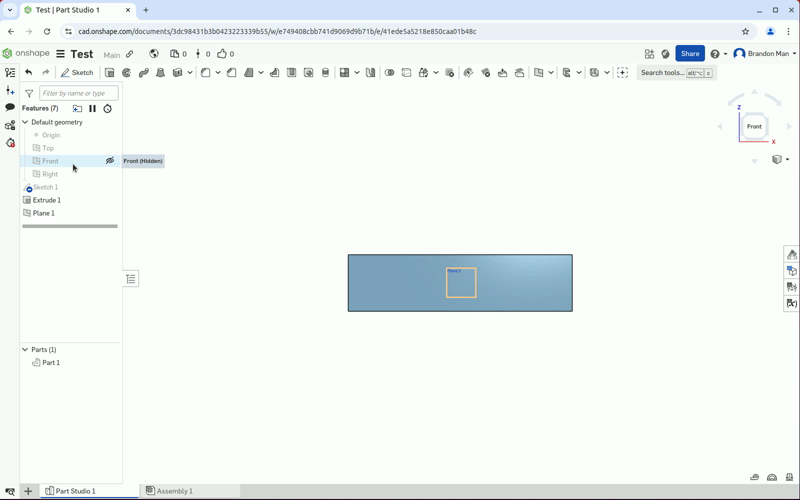
key(shift+s)
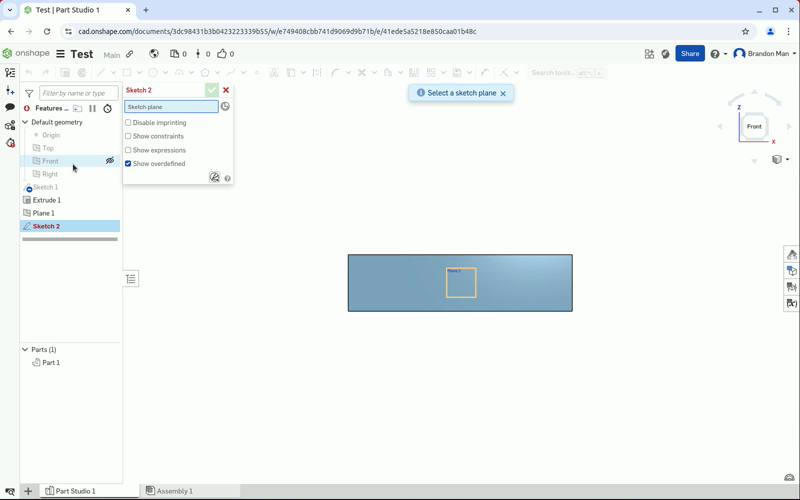
mouse_move(73, 215)
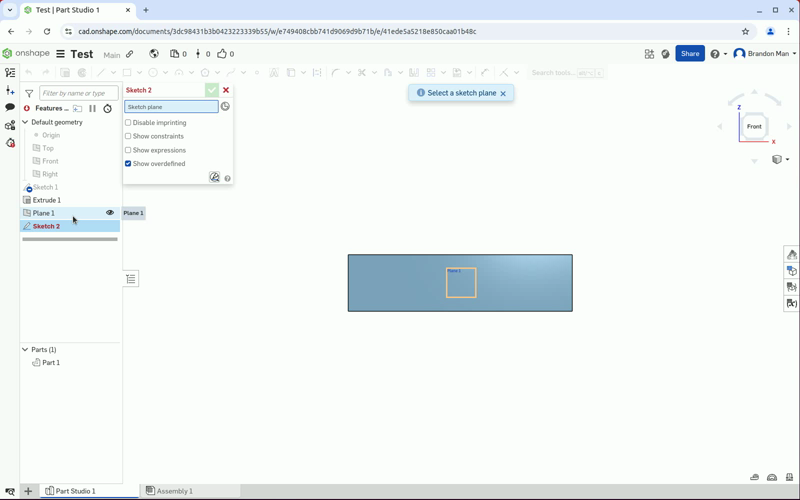
click(73, 215)
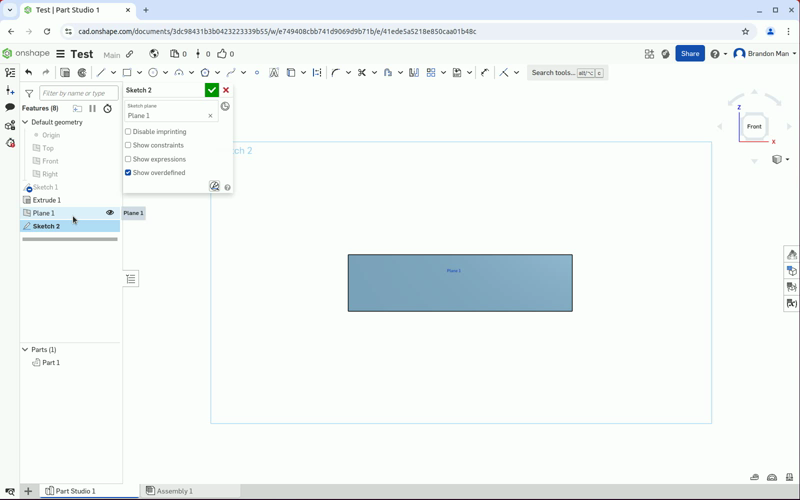
mouse_move(73, 352)
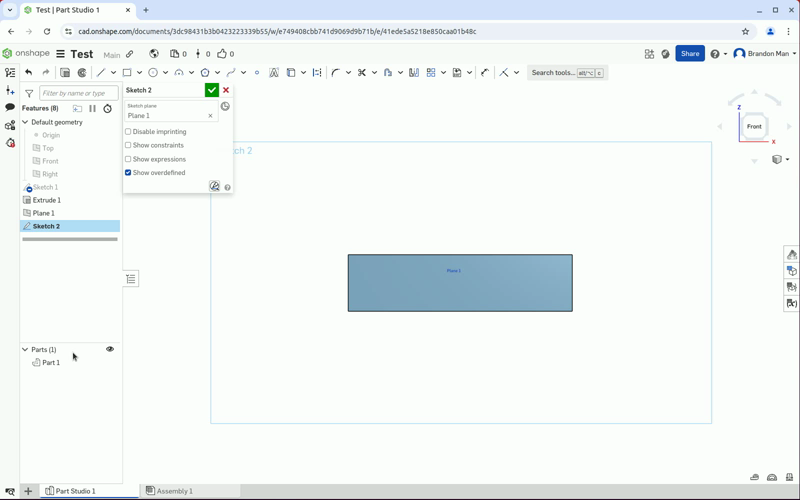
key(y)
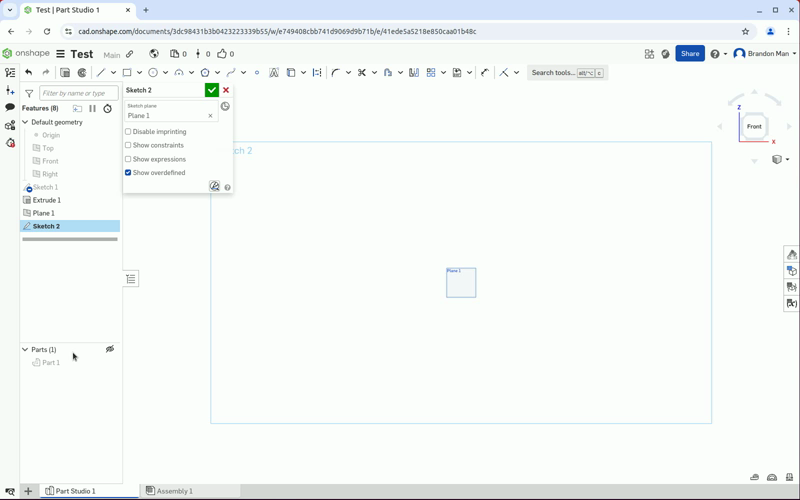
key(c)
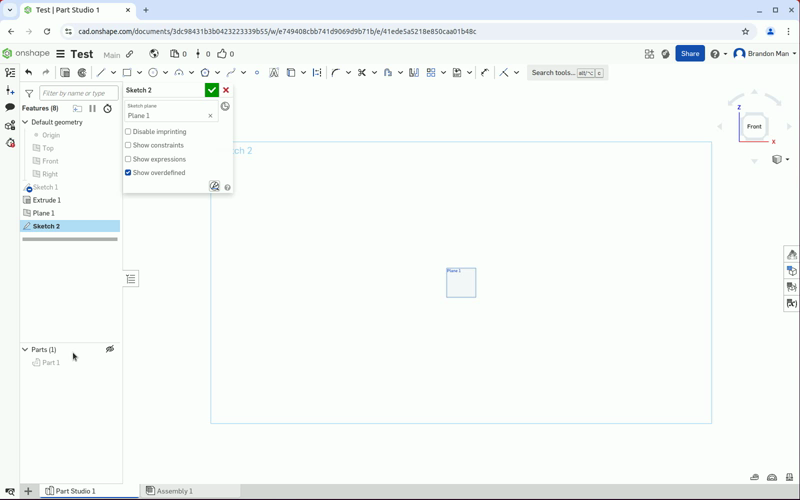
key_down(shift)
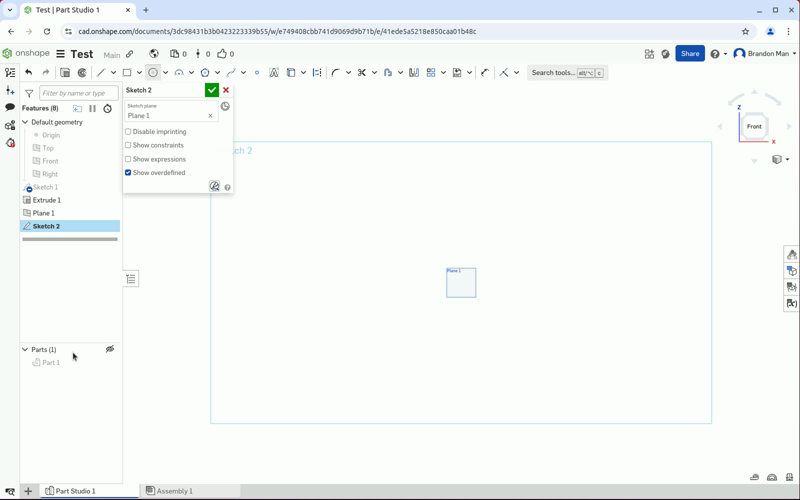
mouse_move(372, 282)
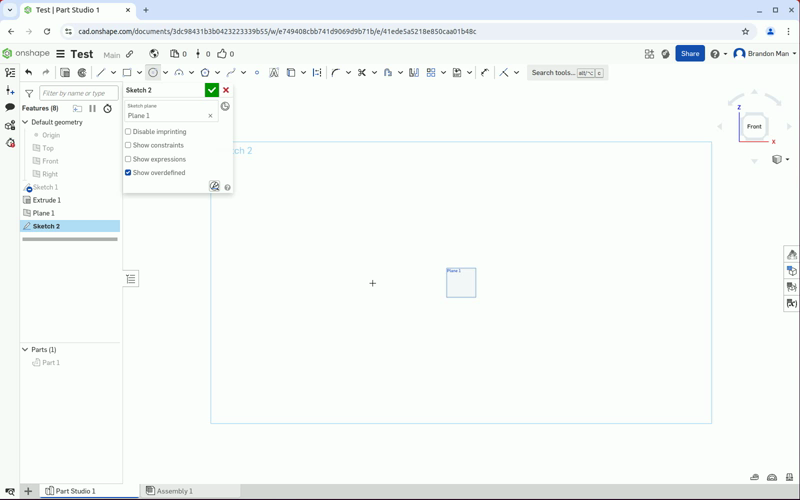
click(372, 282)
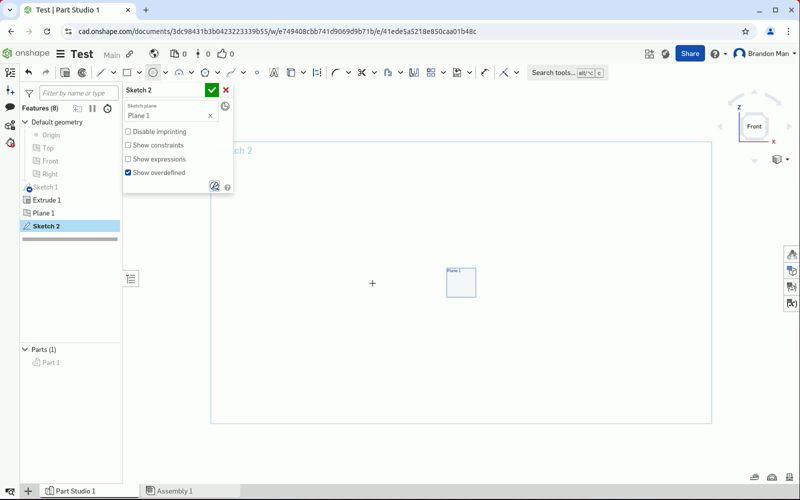
key_up(shift)
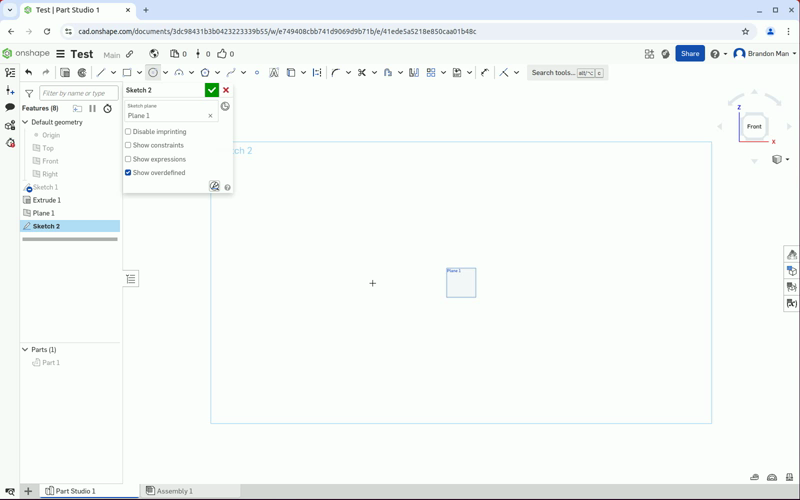
mouse_move(387, 282)
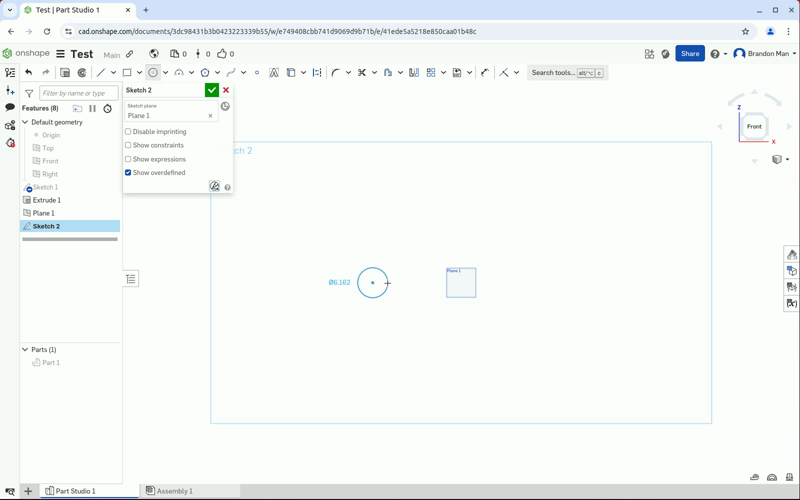
click(387, 282)
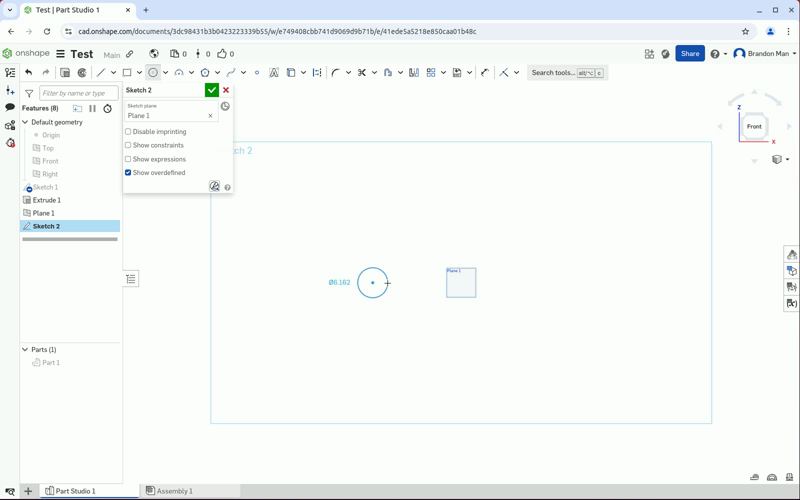
key(esc)
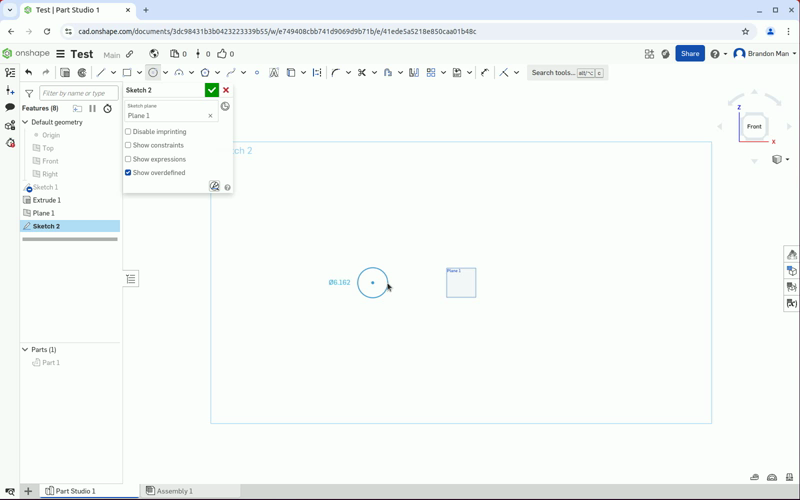
mouse_move(386, 279)
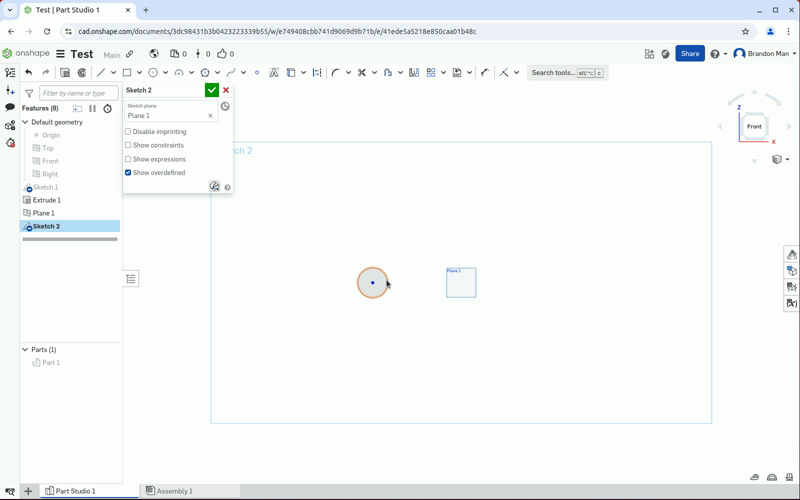
scroll(6)
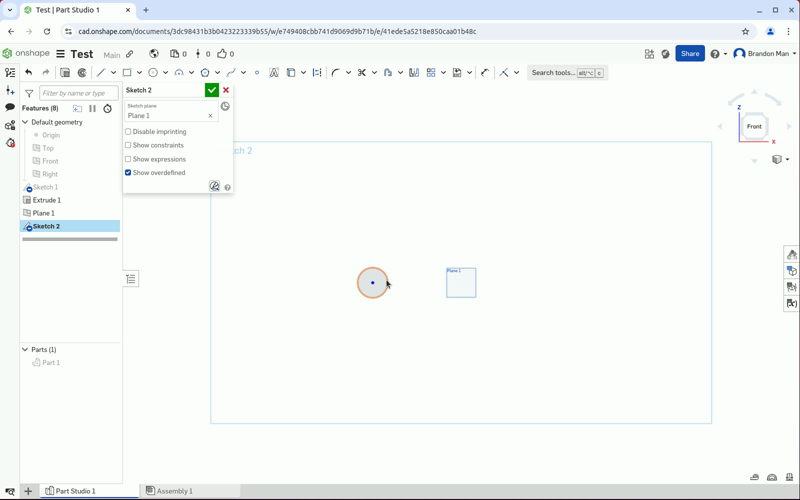
scroll(6)
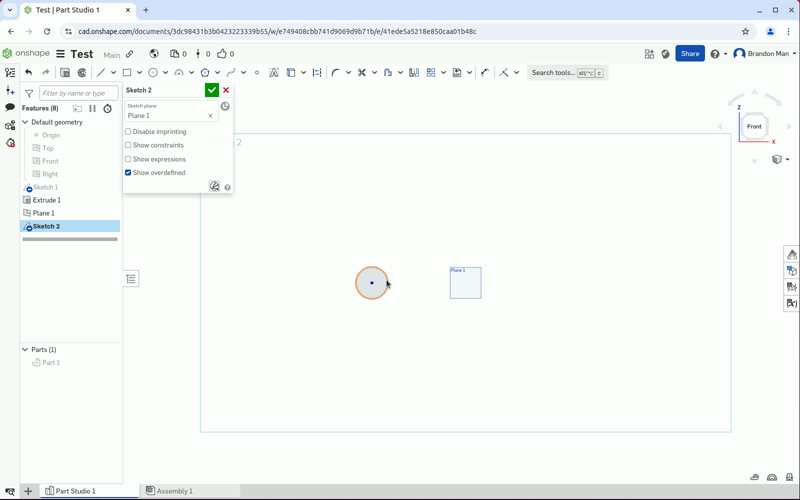
scroll(6)
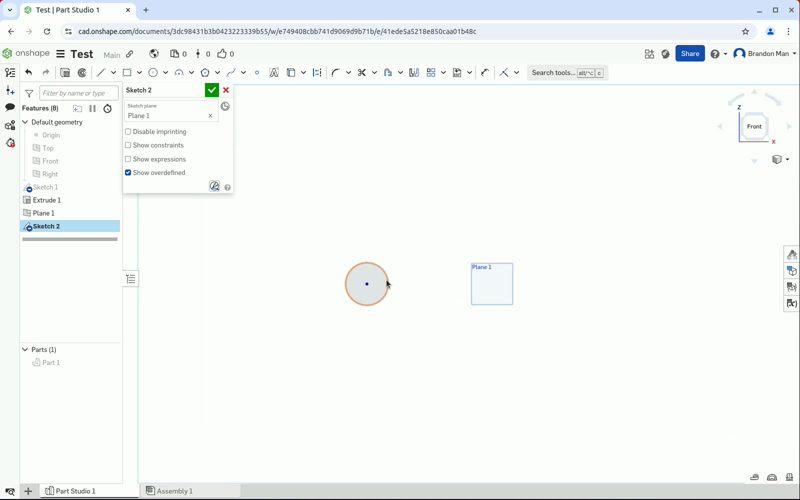
scroll(6)
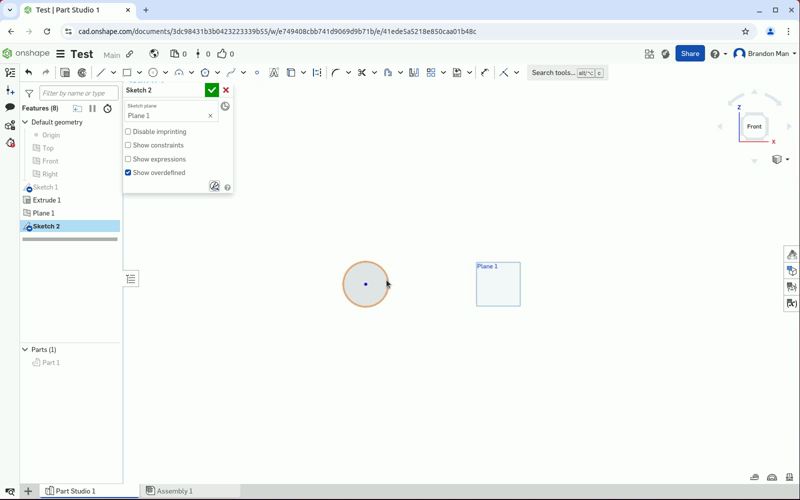
scroll(6)
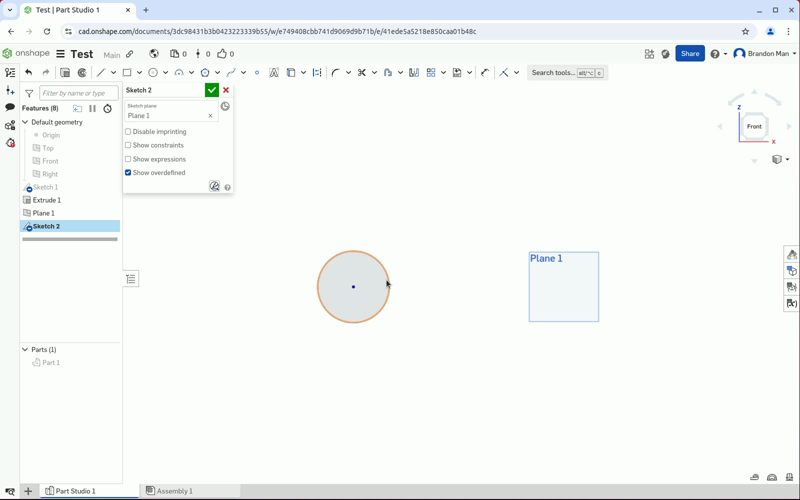
scroll(6)
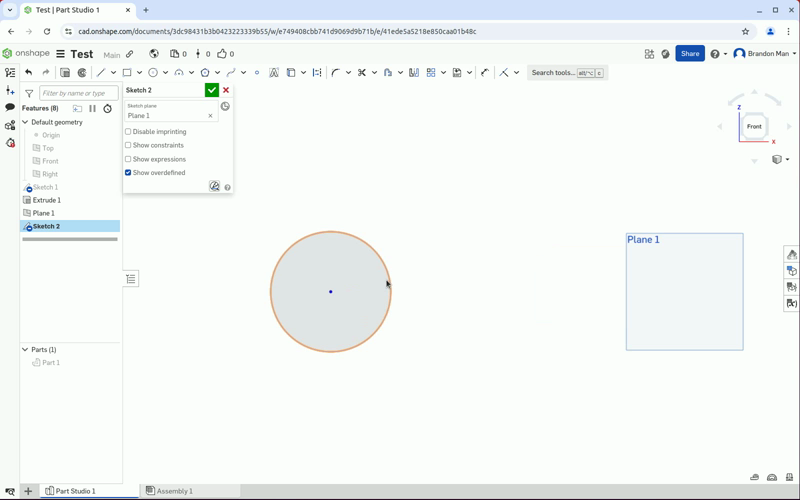
scroll(6)
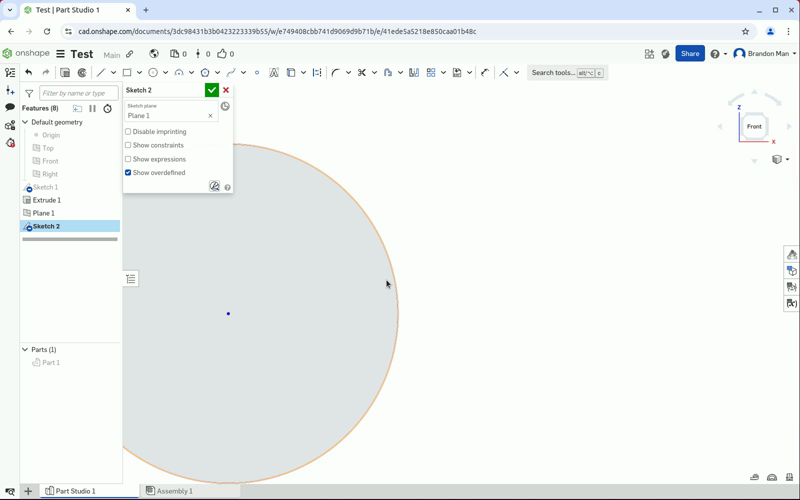
click(386, 279)
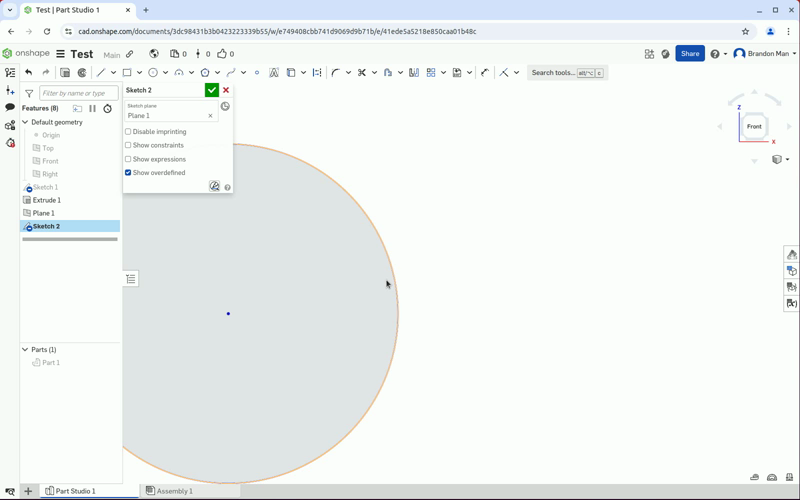
scroll(-6)
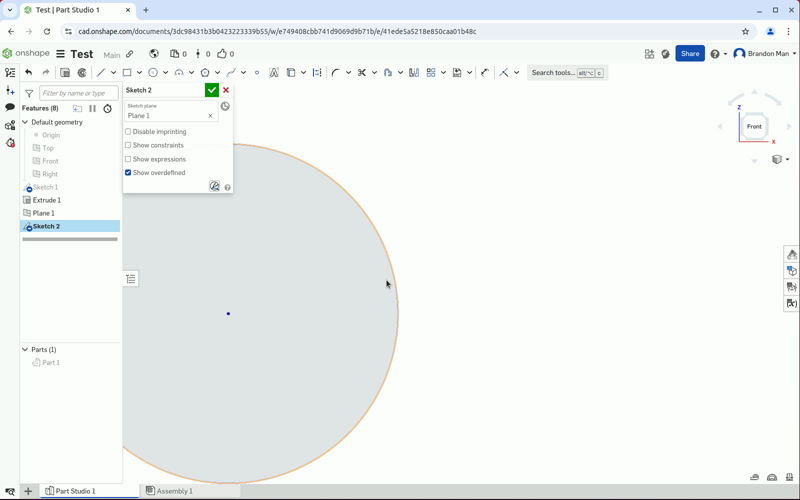
scroll(-6)
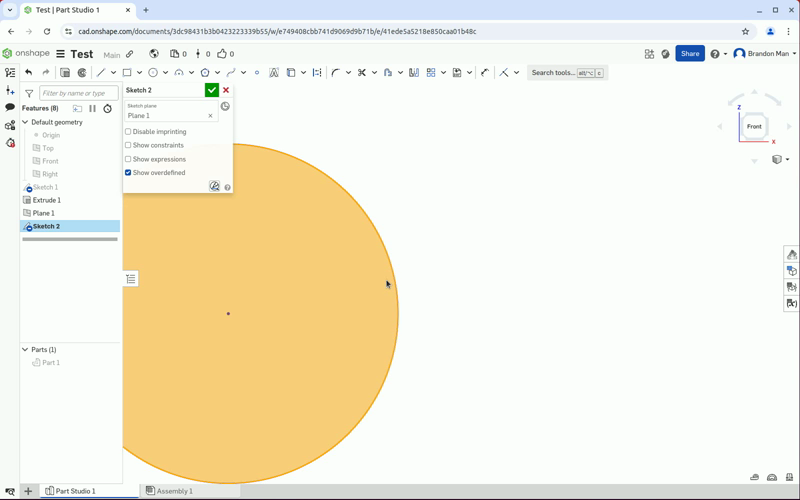
scroll(-6)
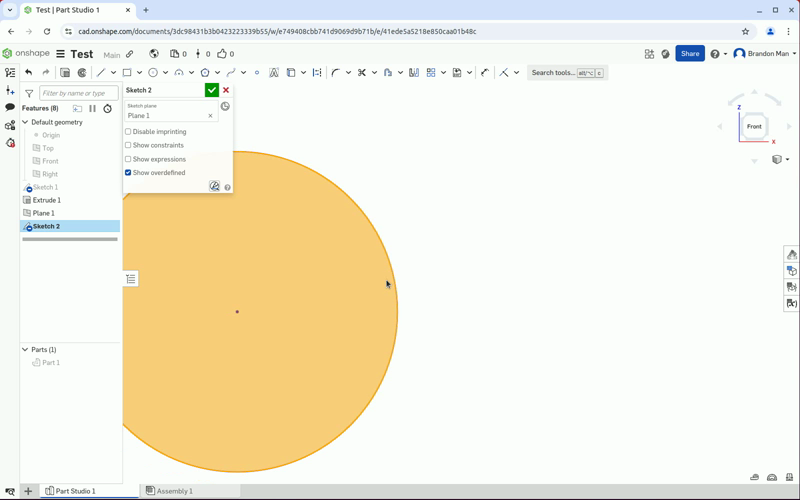
scroll(-6)
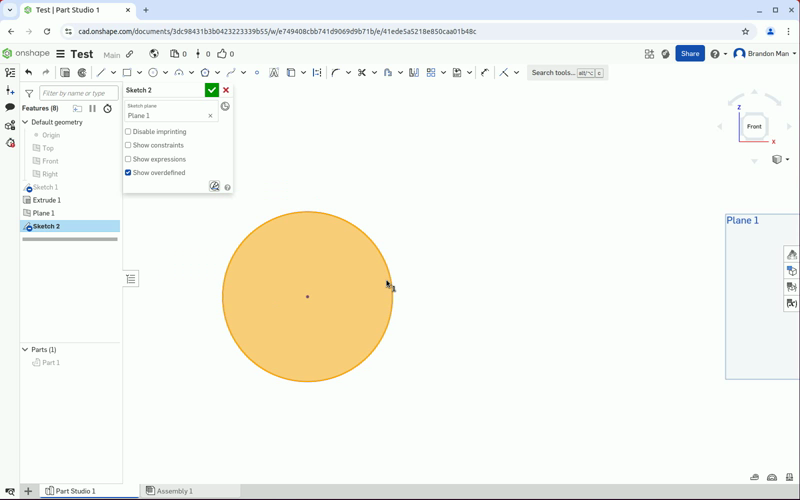
scroll(-6)
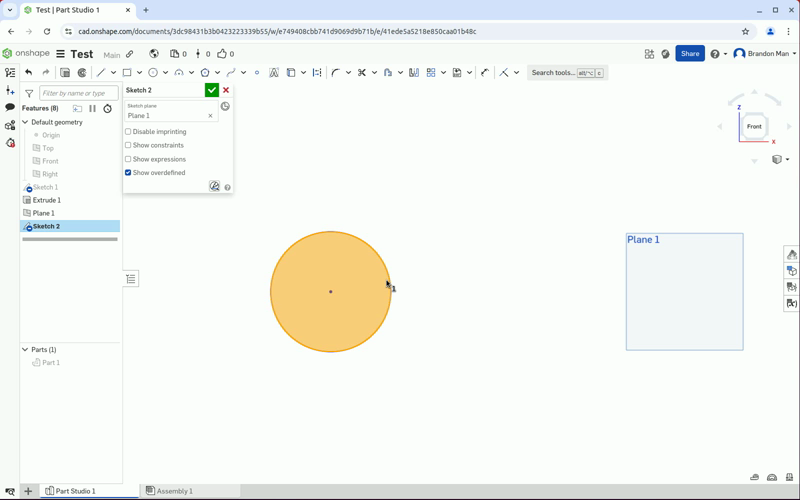
scroll(-6)
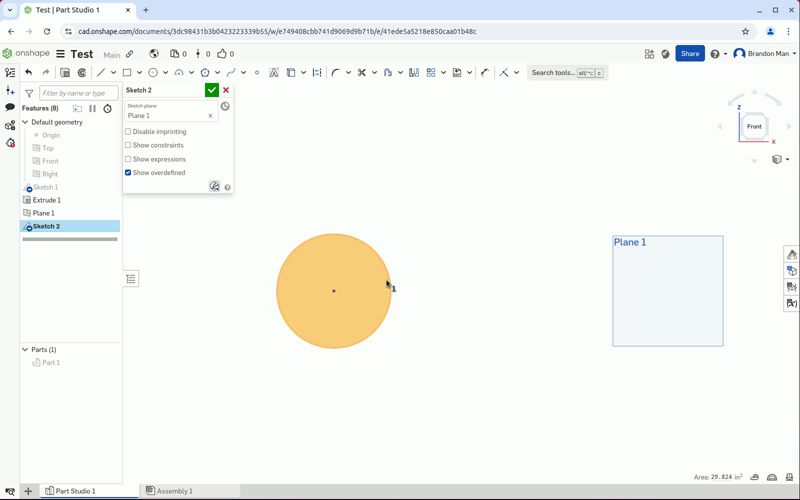
scroll(-6)
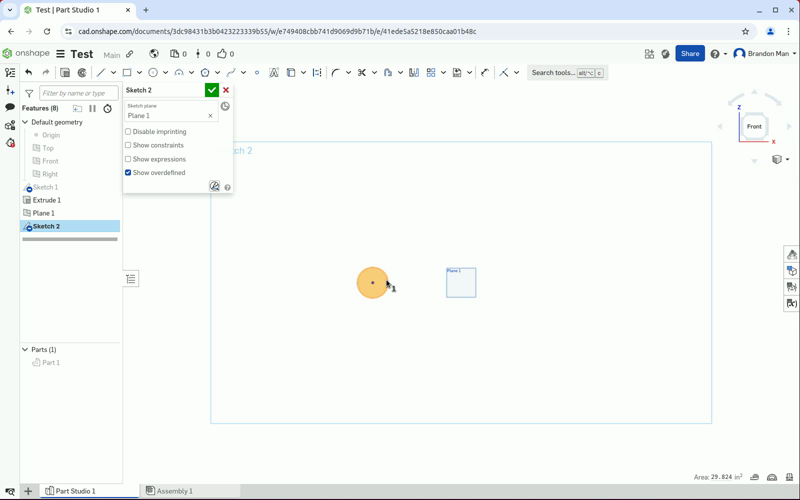
mouse_move(73, 352)
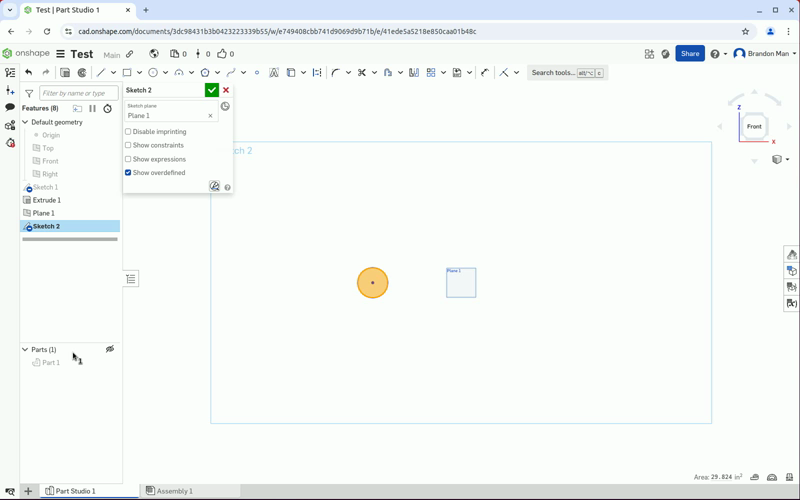
key(shift+y)
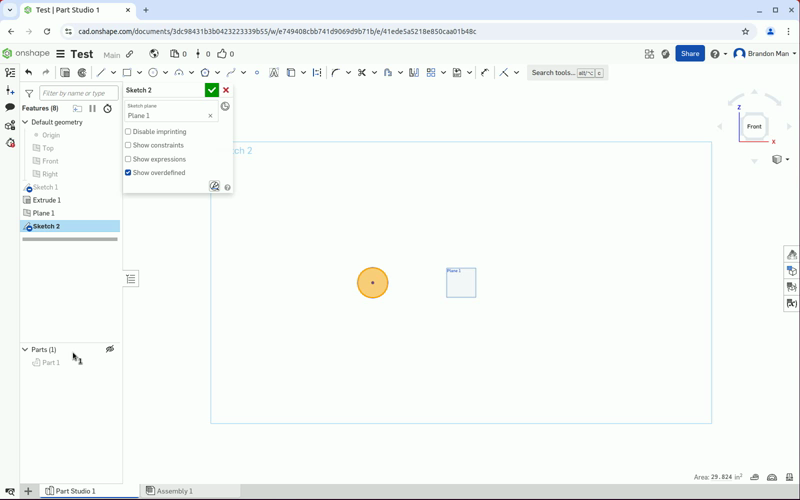
key(shift+e)
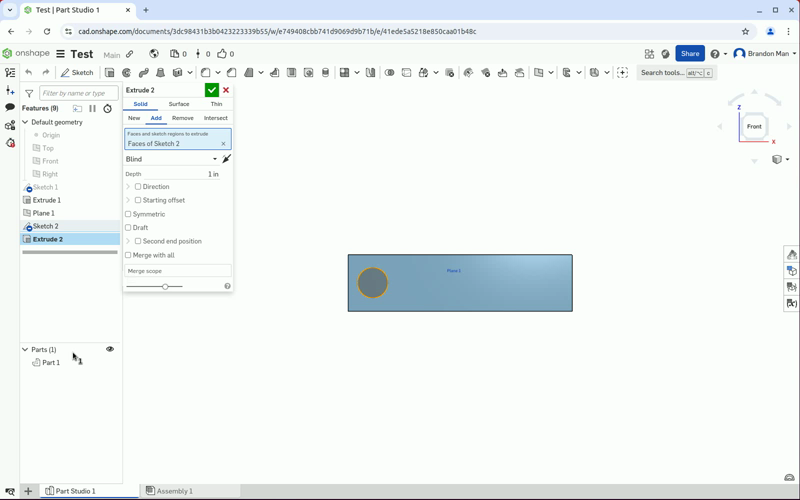
mouse_move(143, 106)
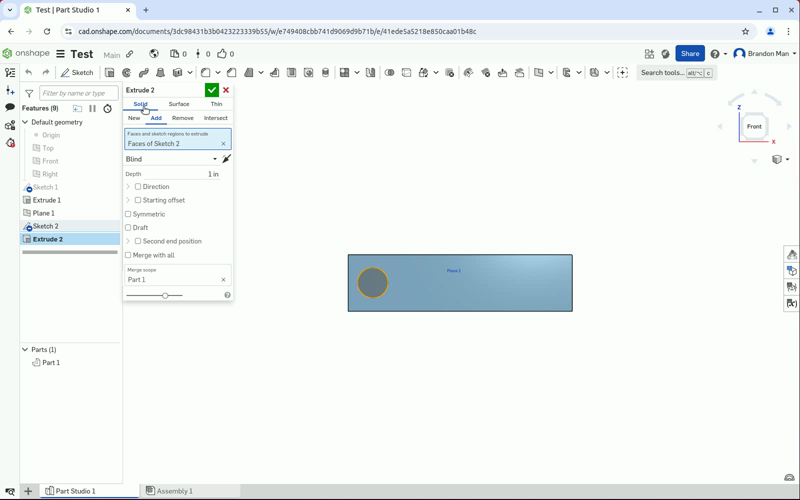
click(143, 106)
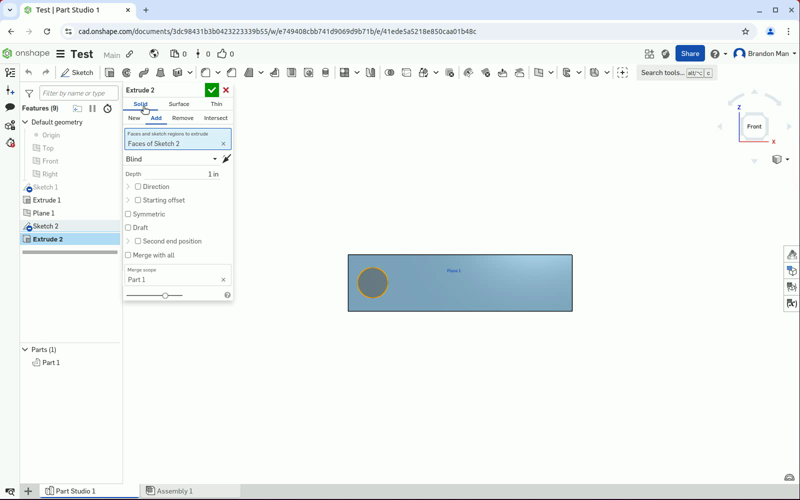
mouse_move(186, 120)
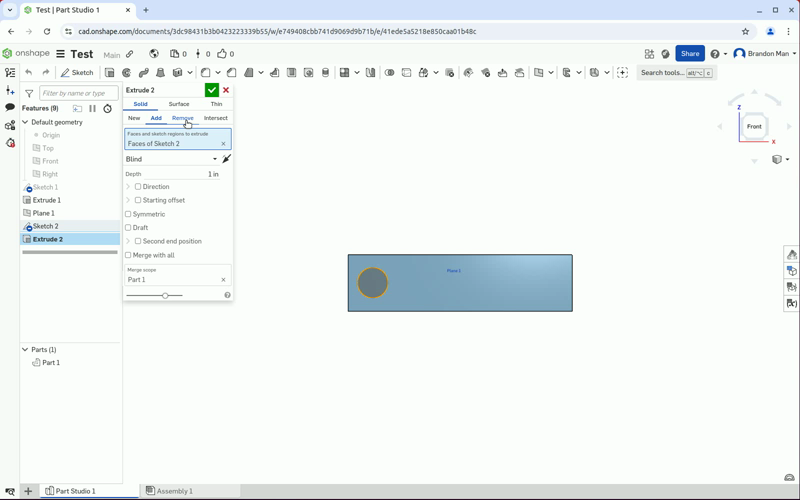
click(186, 120)
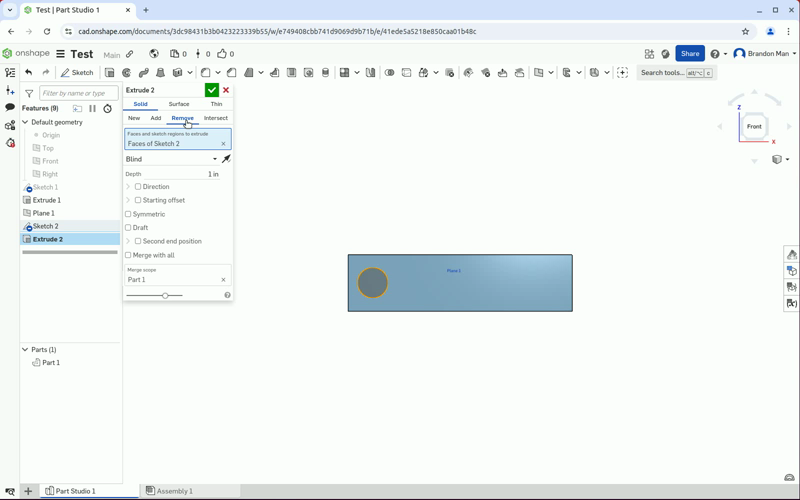
key(tab, 4)
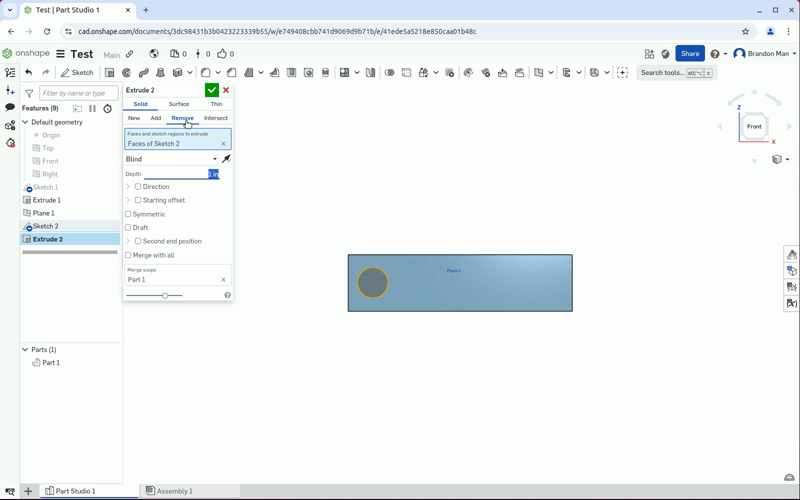
text(8.425)
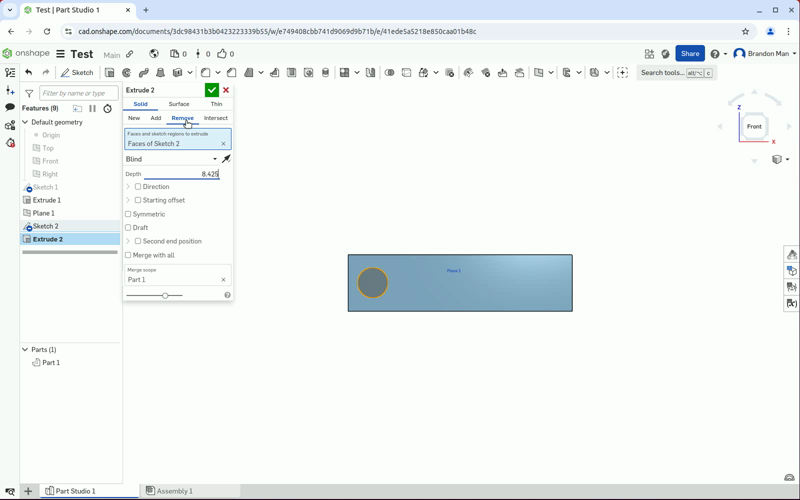
key(tab, 6)
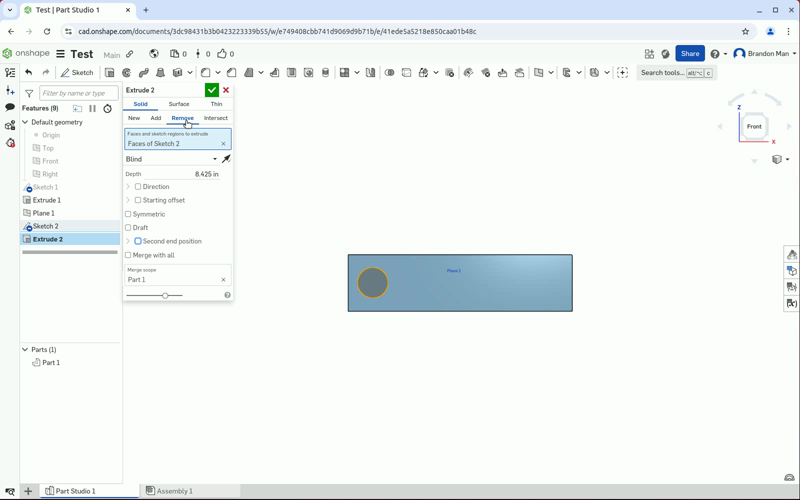
key(space)
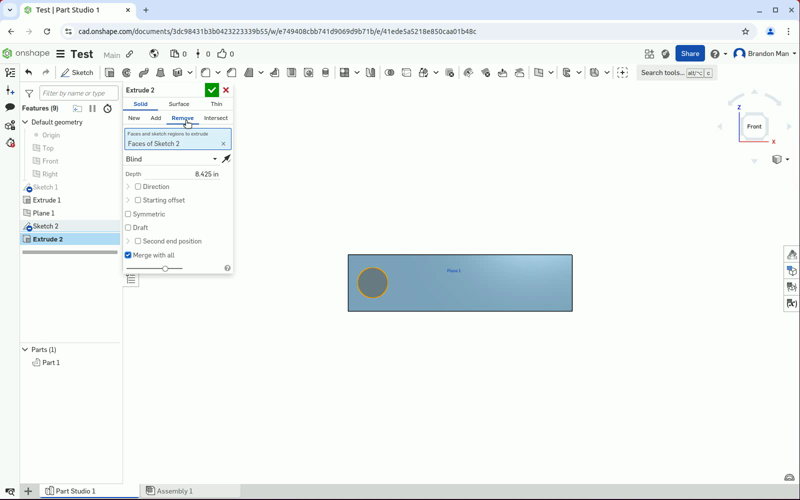
key(enter)
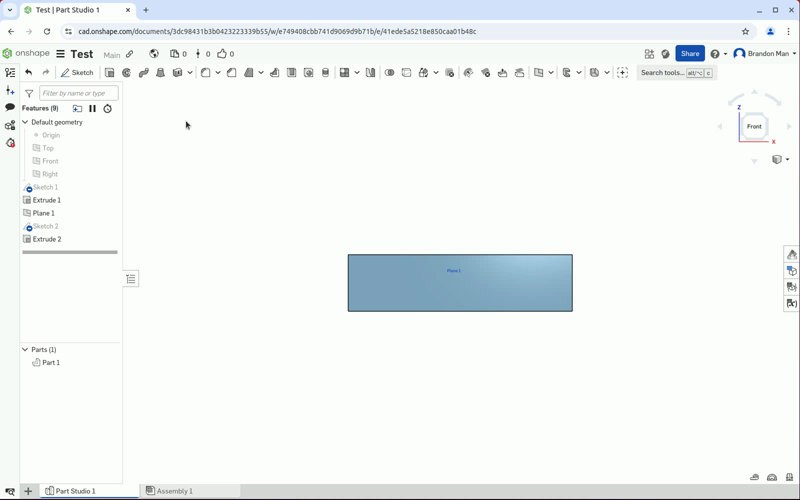
key(shift+h)
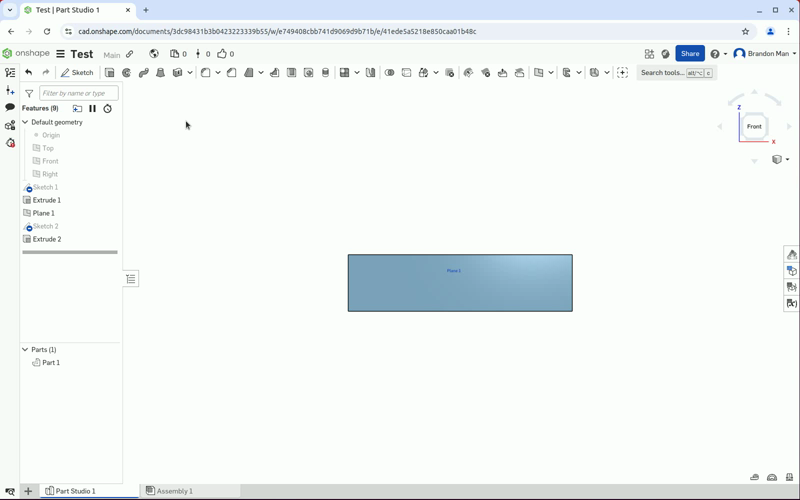
key(shift+h)
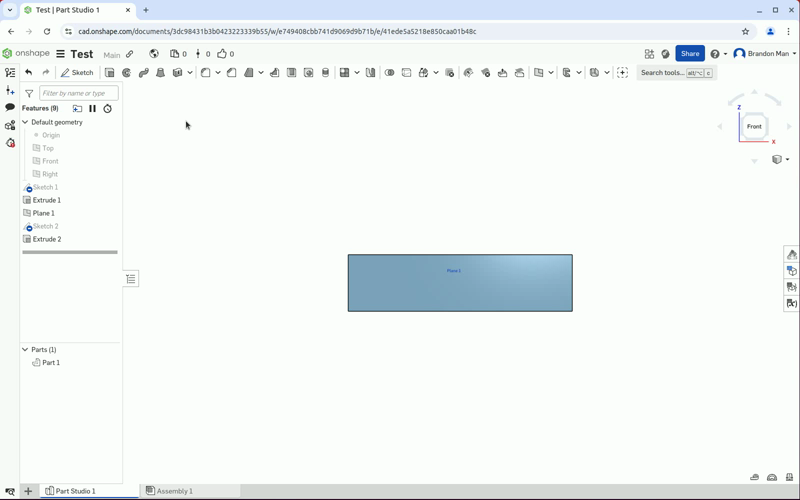
mouse_move(73, 189)
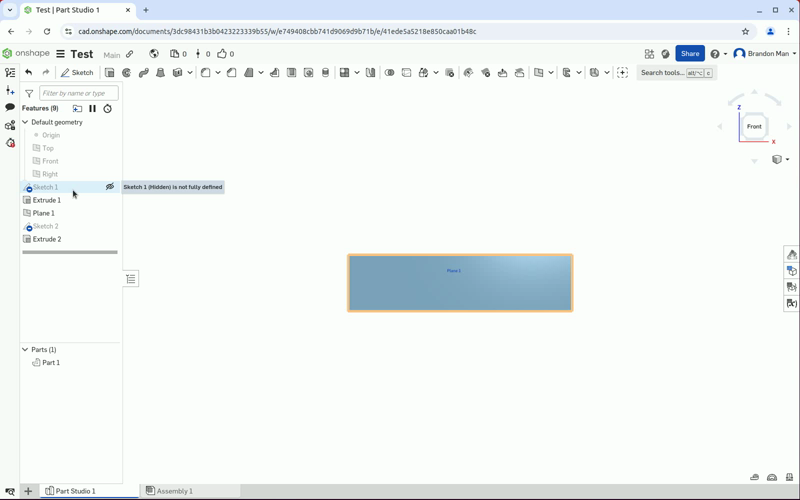
click(73, 189)
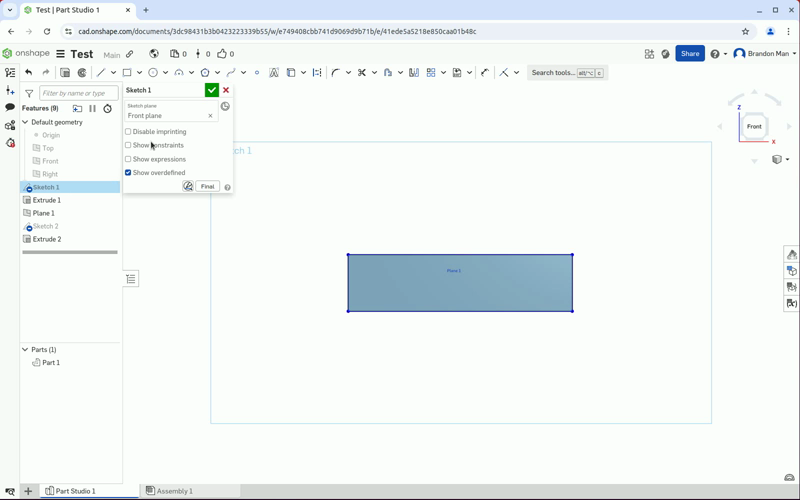
mouse_move(229, 92)
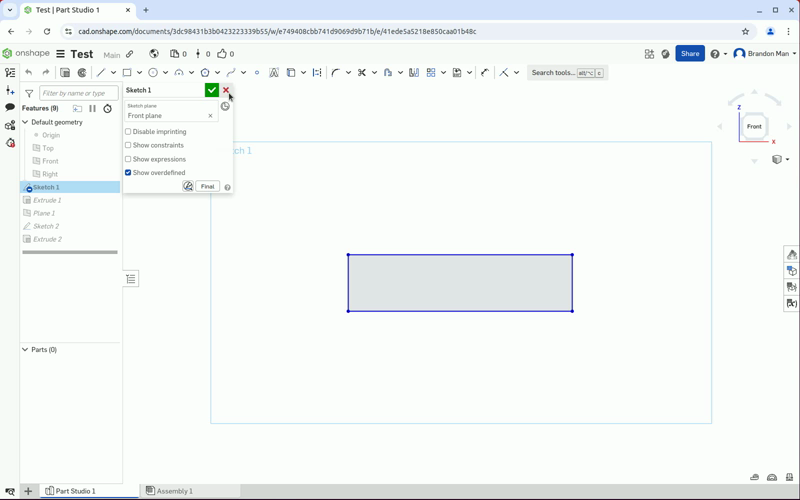
click(229, 92)
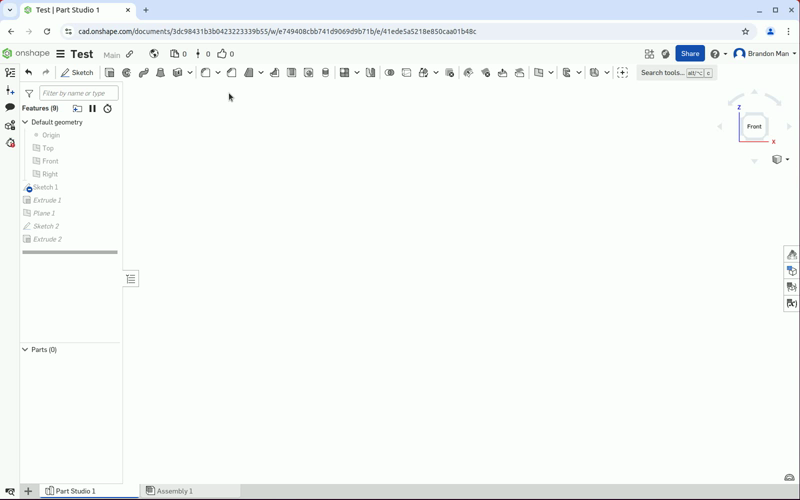
key(shift+s)
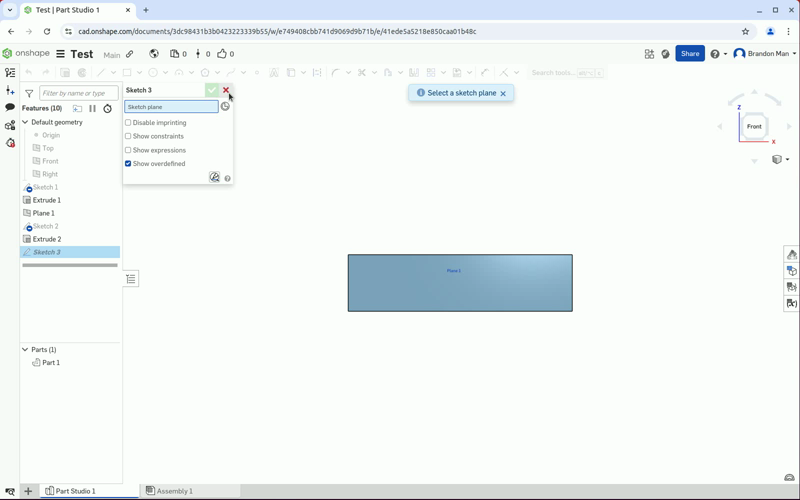
mouse_move(73, 215)
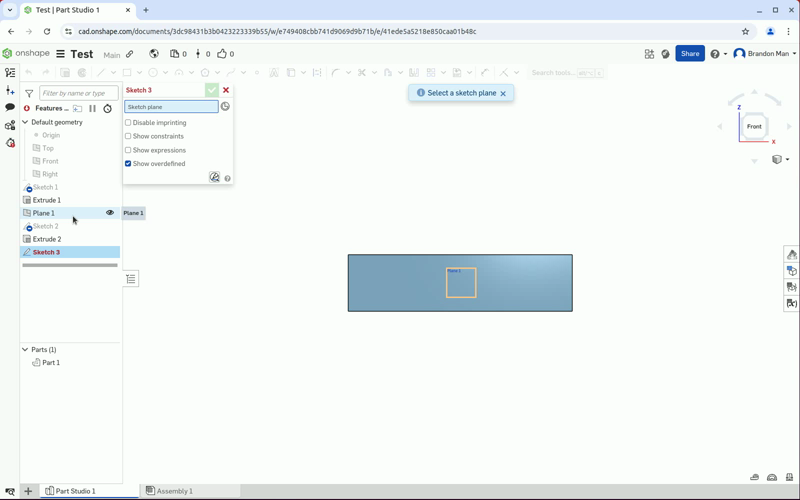
click(73, 215)
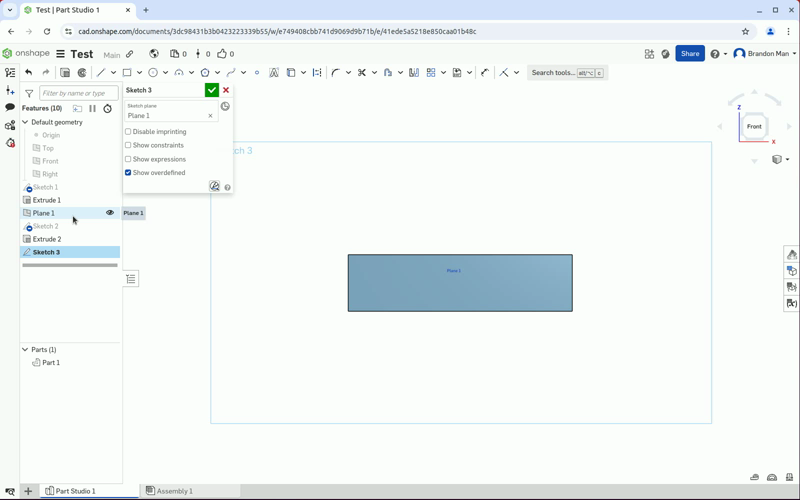
mouse_move(73, 352)
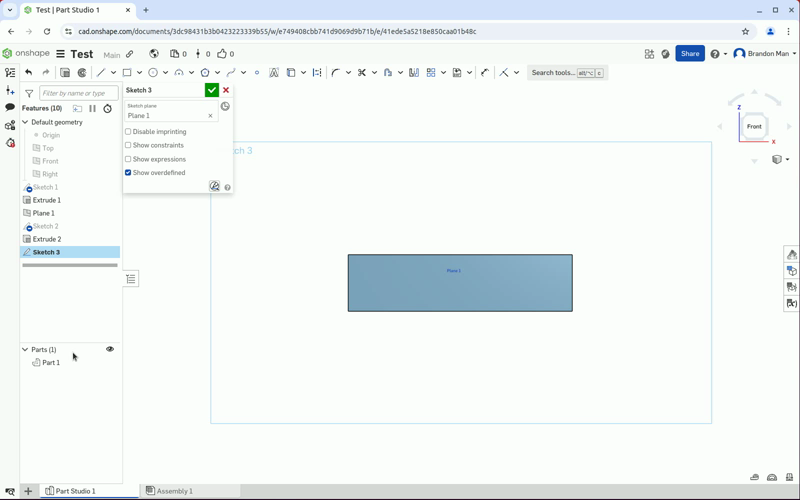
key(y)
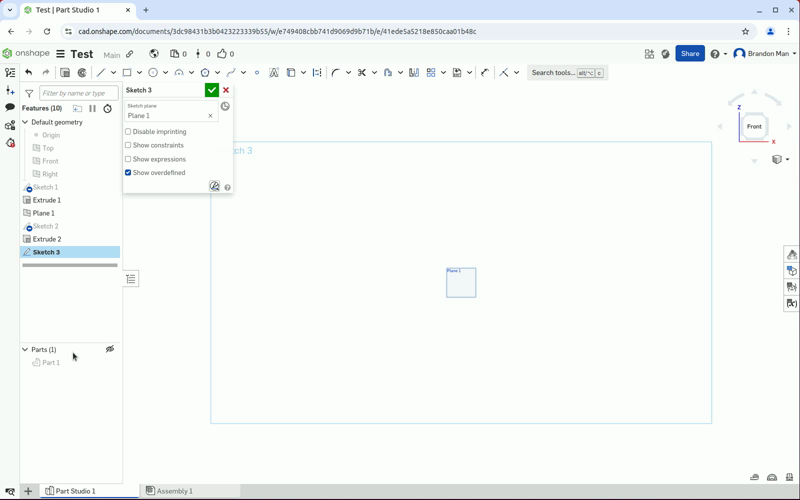
key(c)
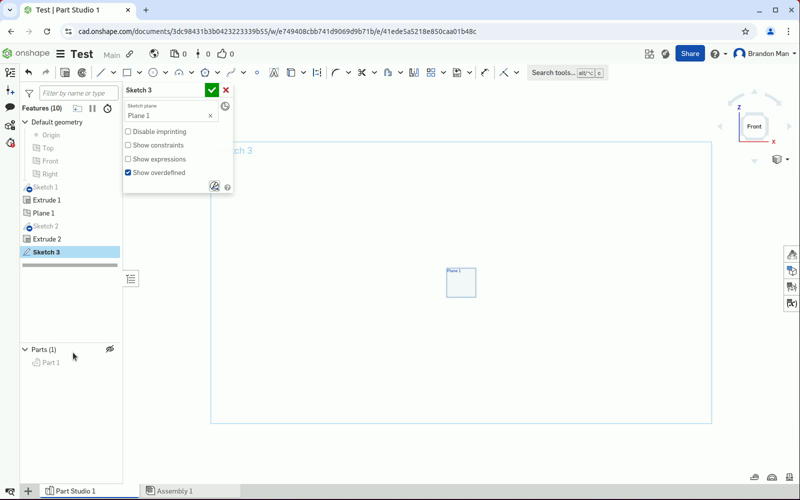
key_down(shift)
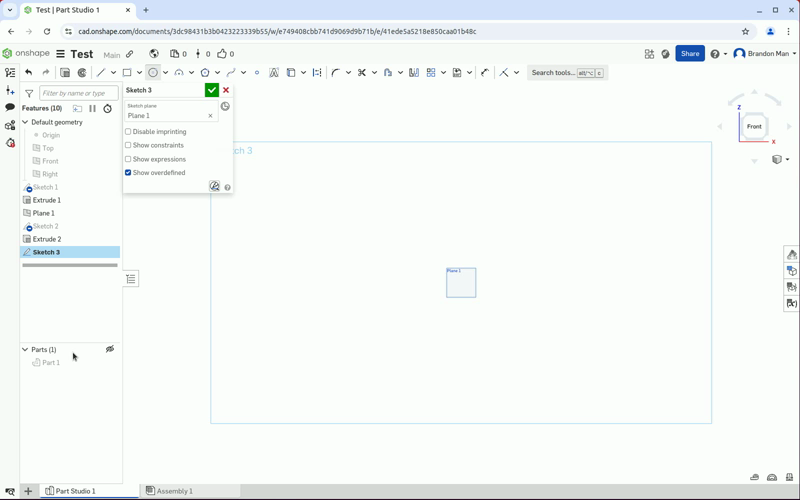
mouse_move(548, 282)
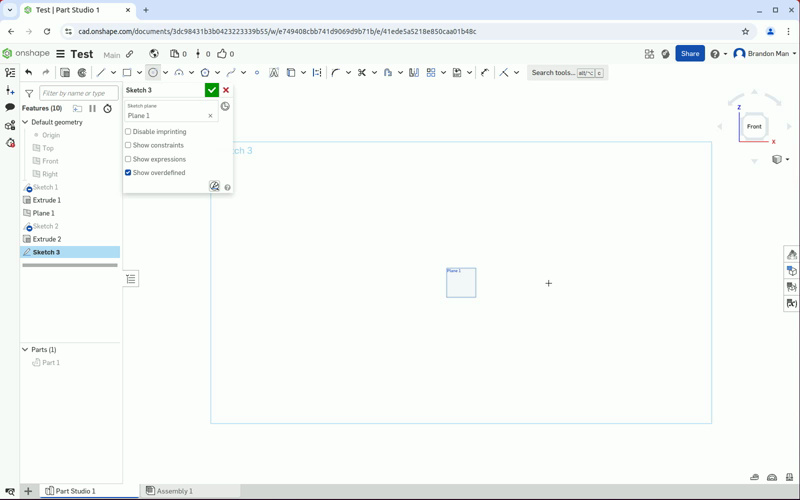
click(548, 282)
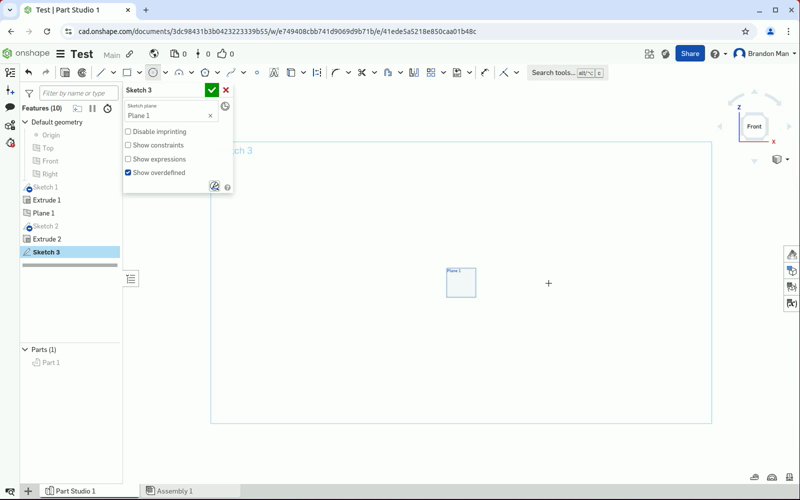
key_up(shift)
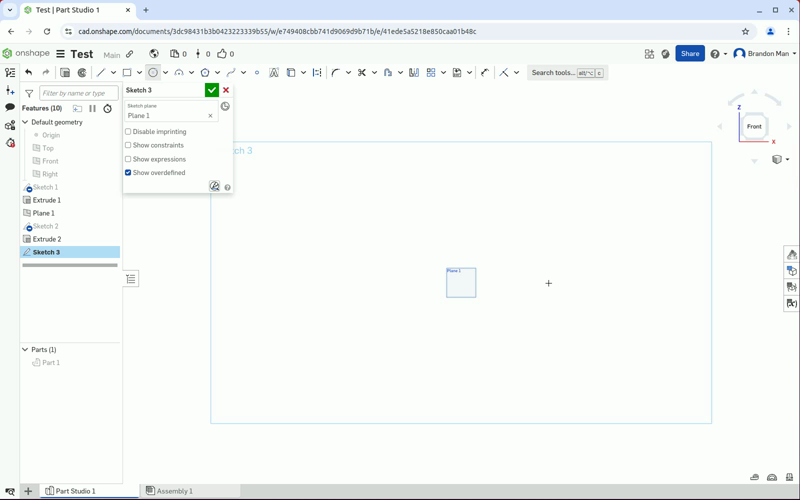
mouse_move(563, 282)
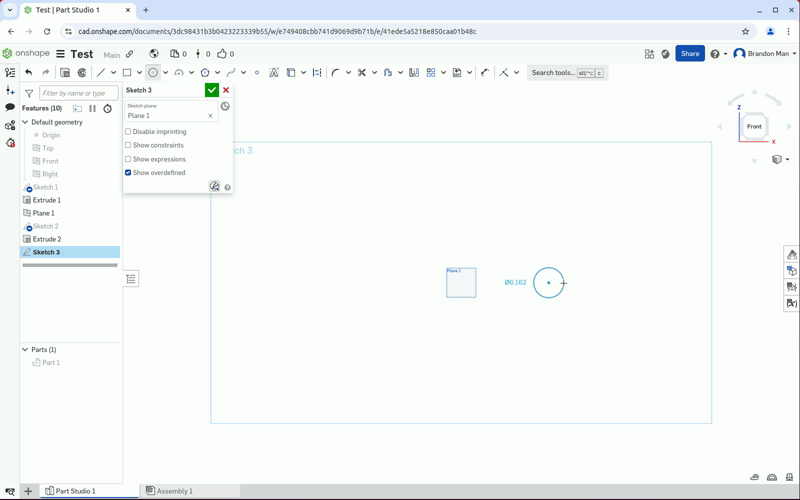
click(563, 282)
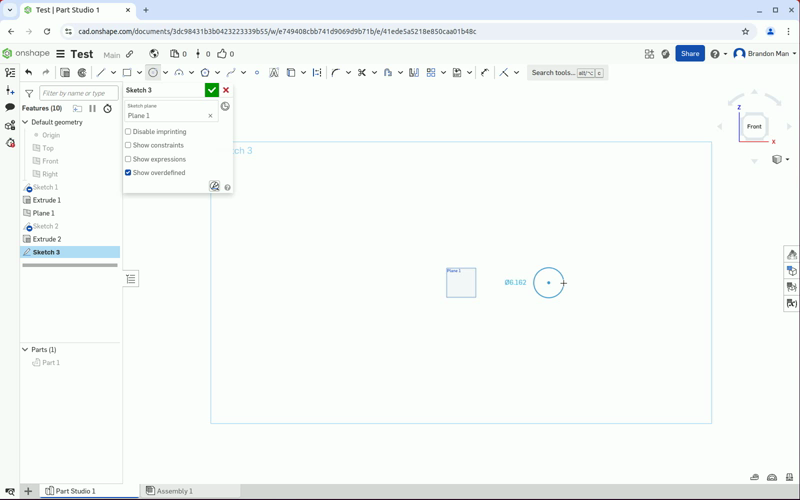
key(esc)
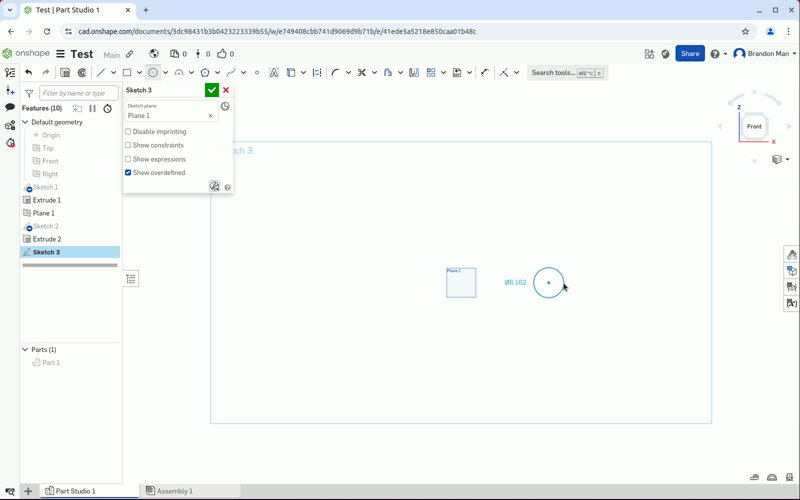
mouse_move(557, 293)
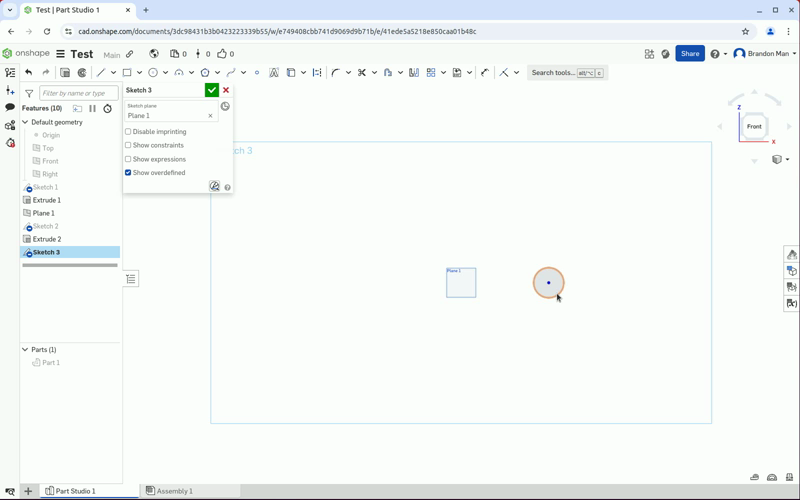
scroll(6)
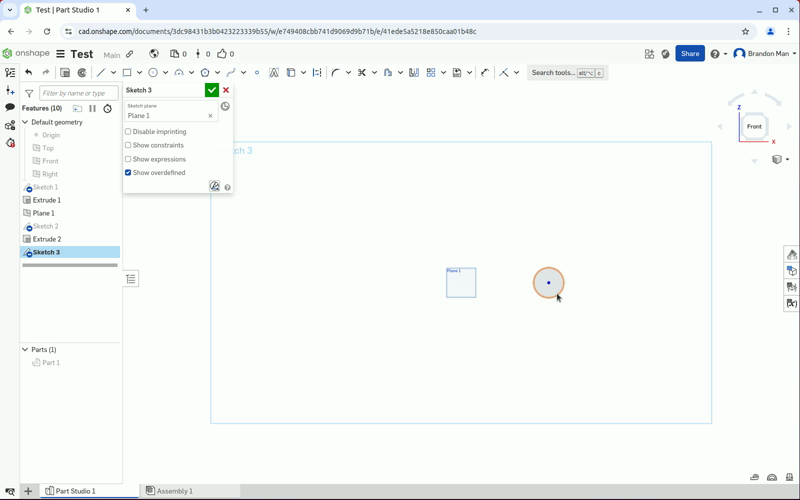
scroll(6)
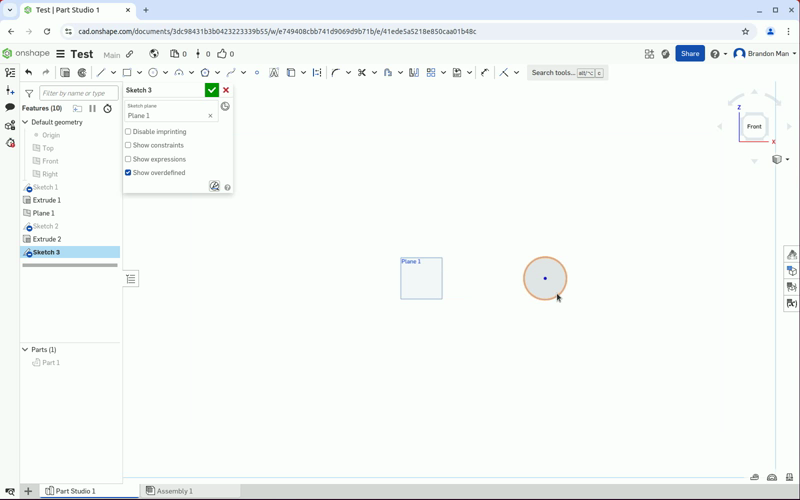
scroll(6)
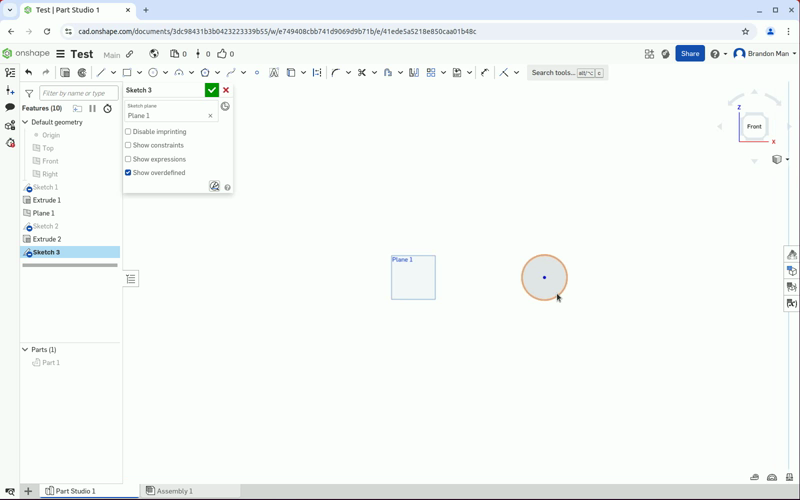
scroll(6)
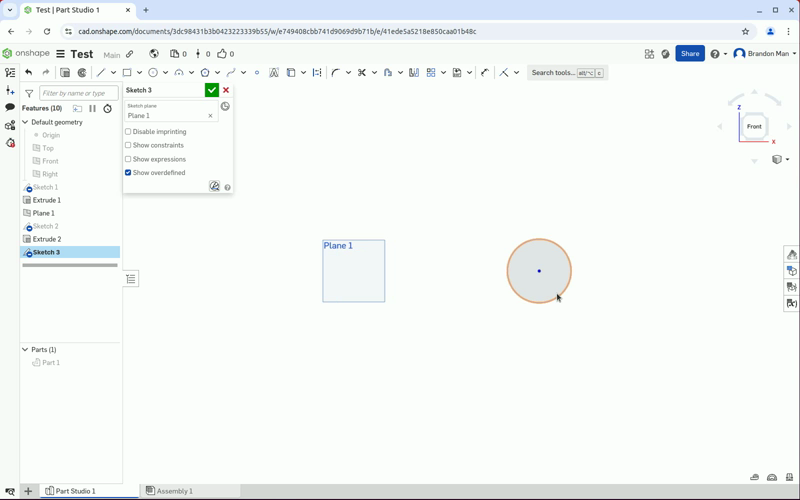
scroll(6)
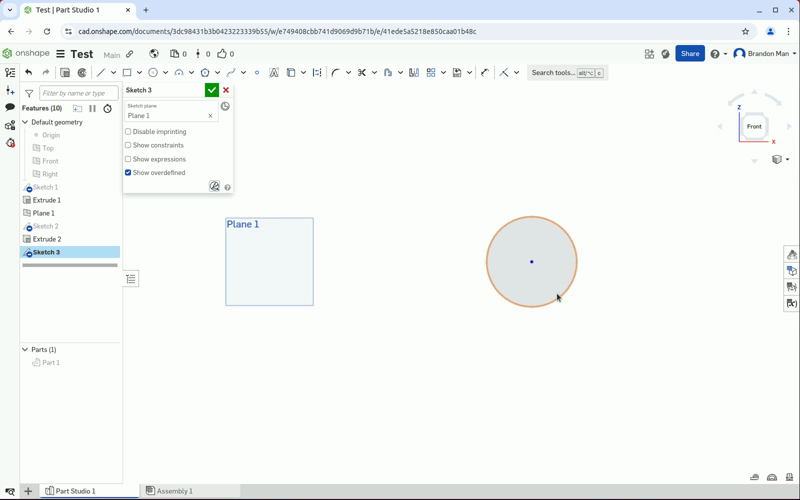
scroll(6)
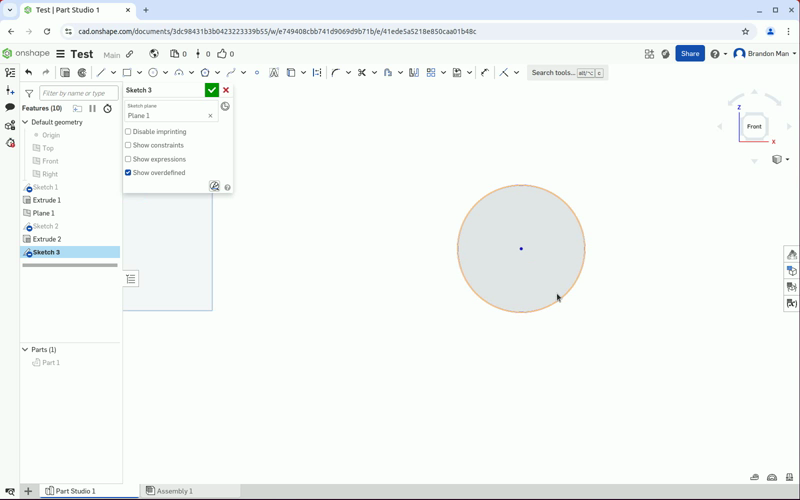
scroll(6)
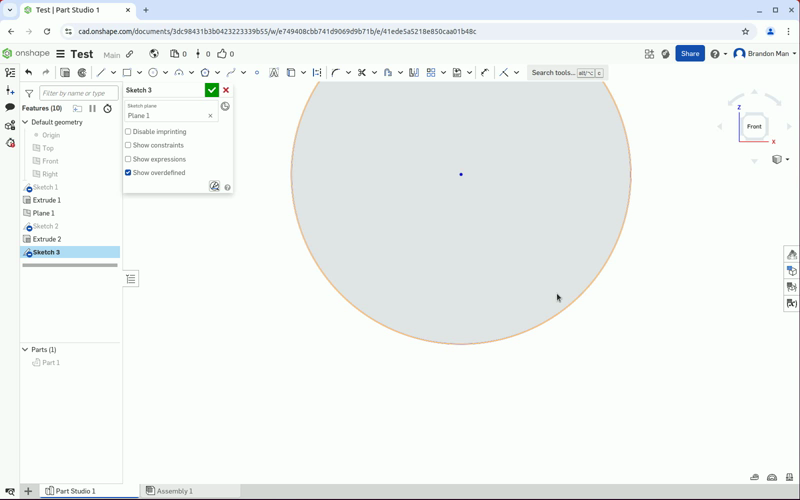
click(557, 293)
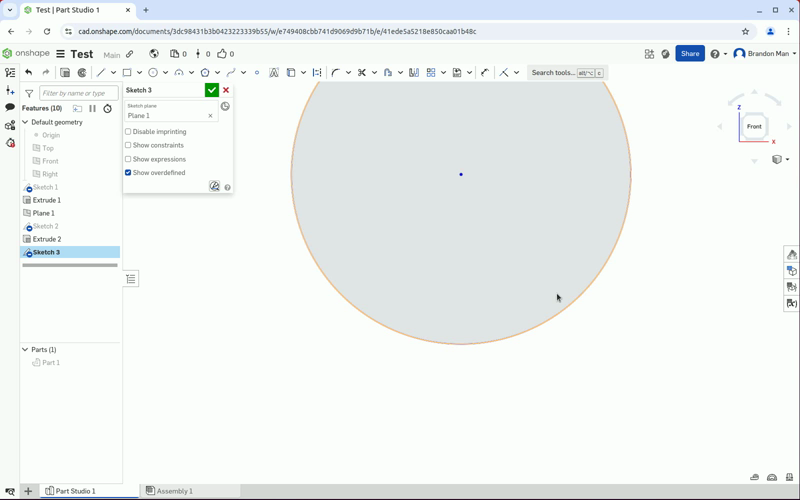
scroll(-6)
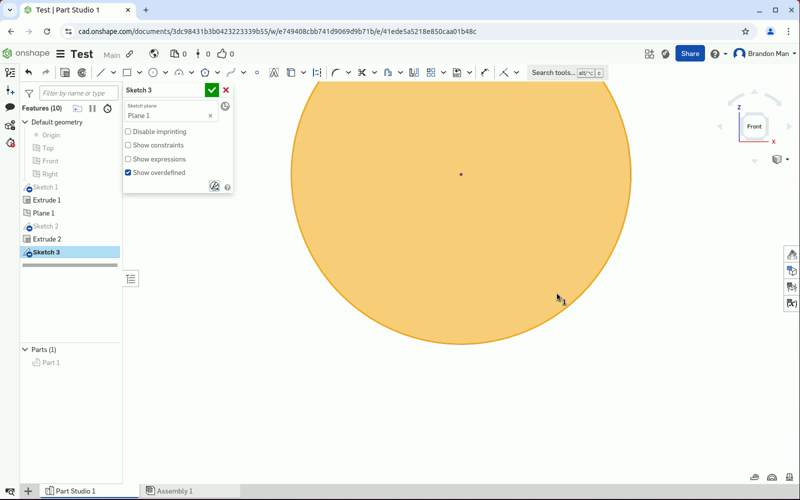
scroll(-6)
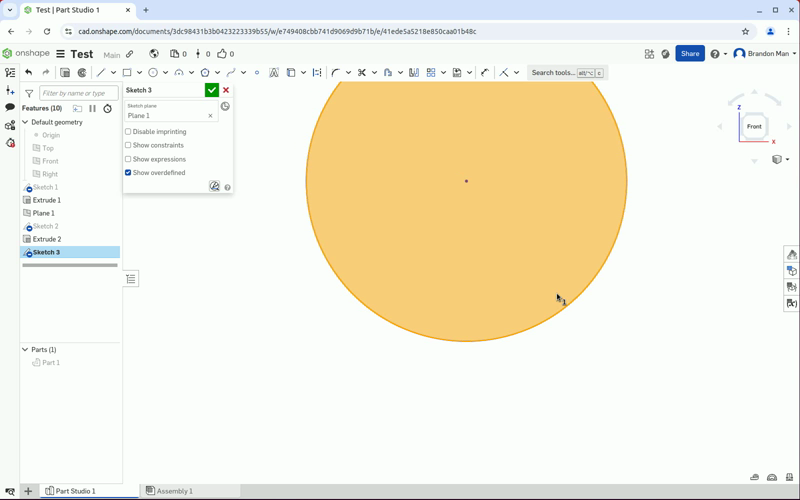
scroll(-6)
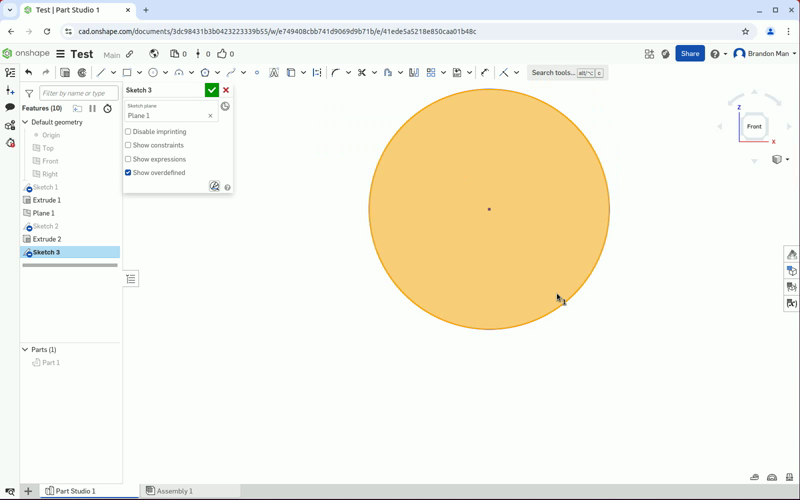
scroll(-6)
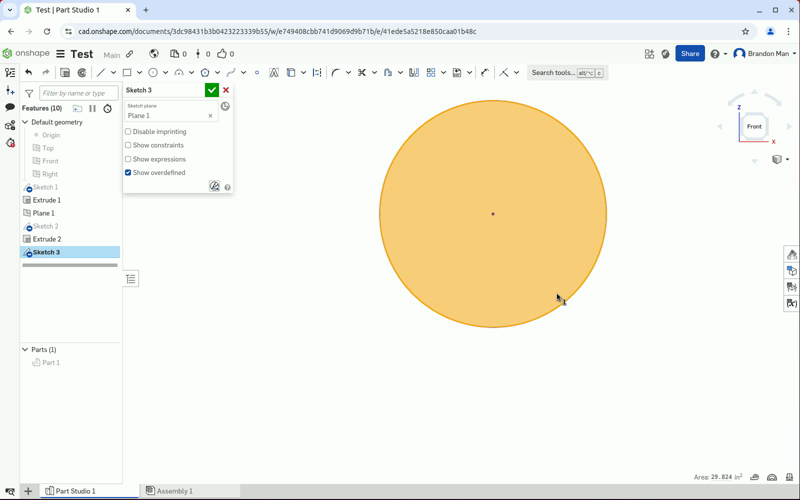
scroll(-6)
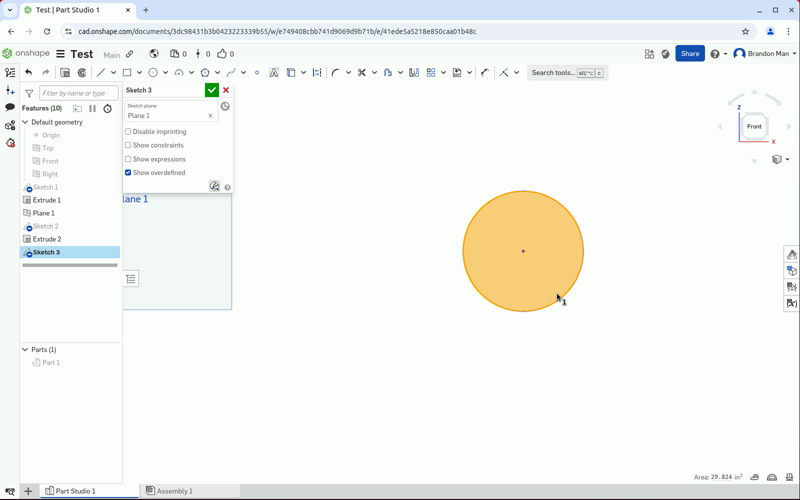
scroll(-6)
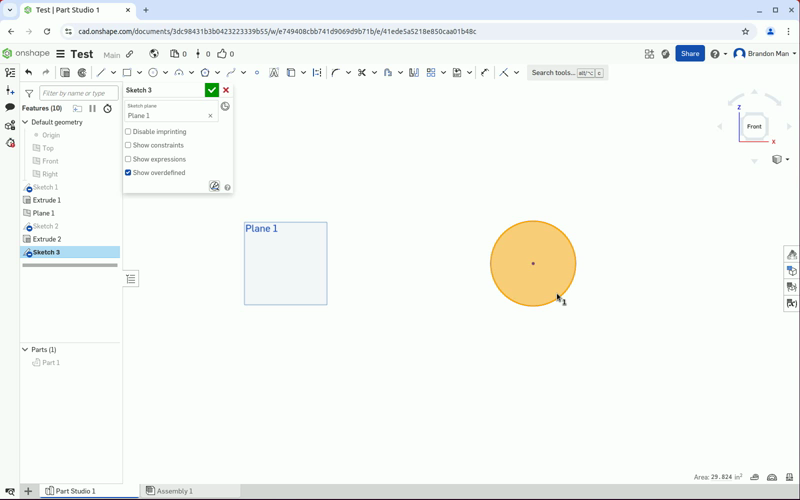
scroll(-6)
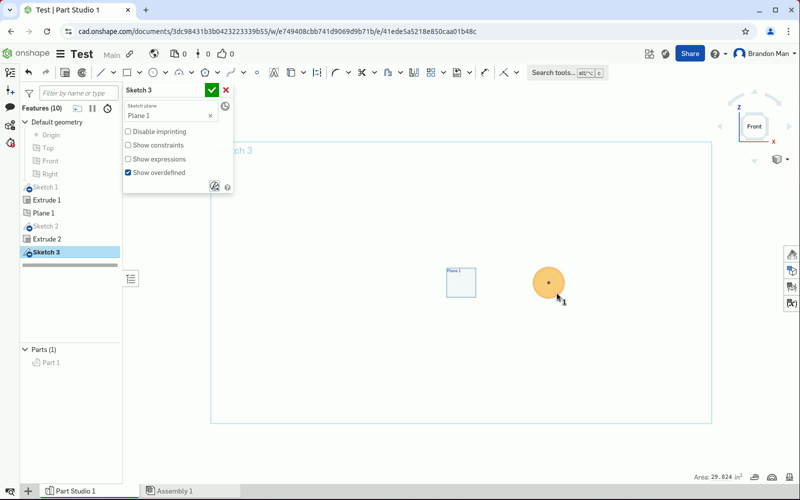
mouse_move(73, 352)
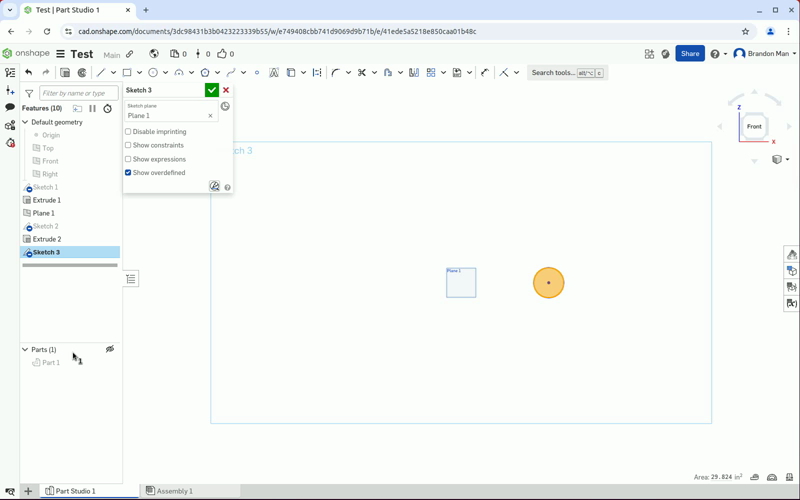
key(shift+y)
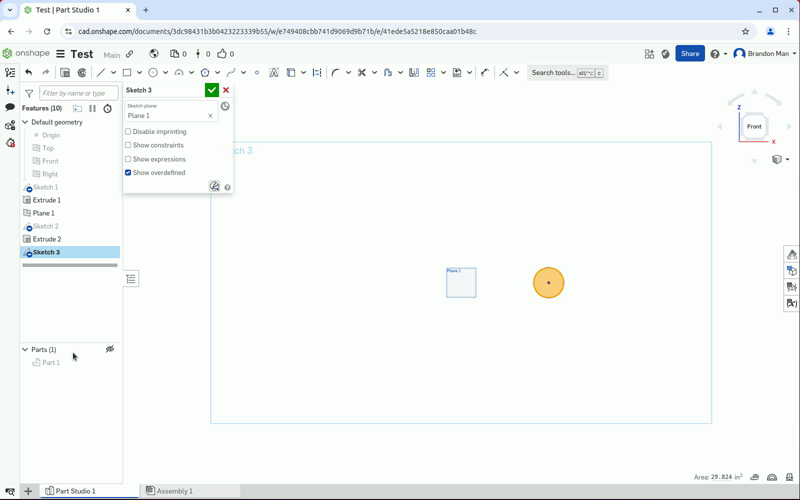
key(shift+e)
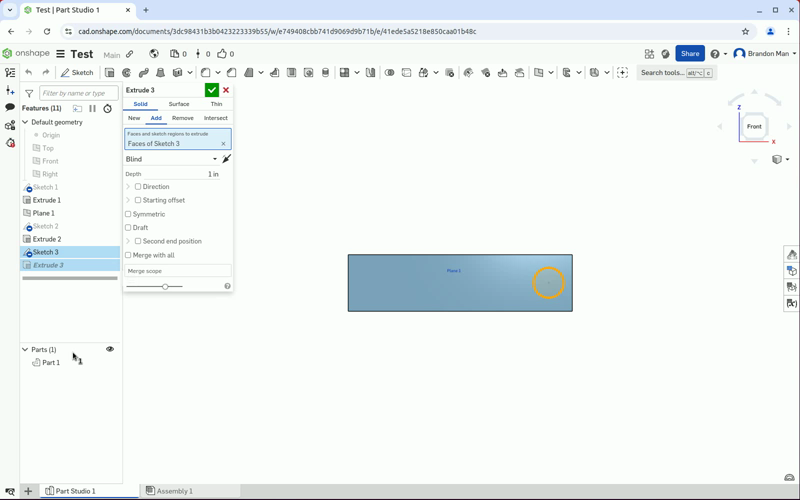
mouse_move(143, 106)
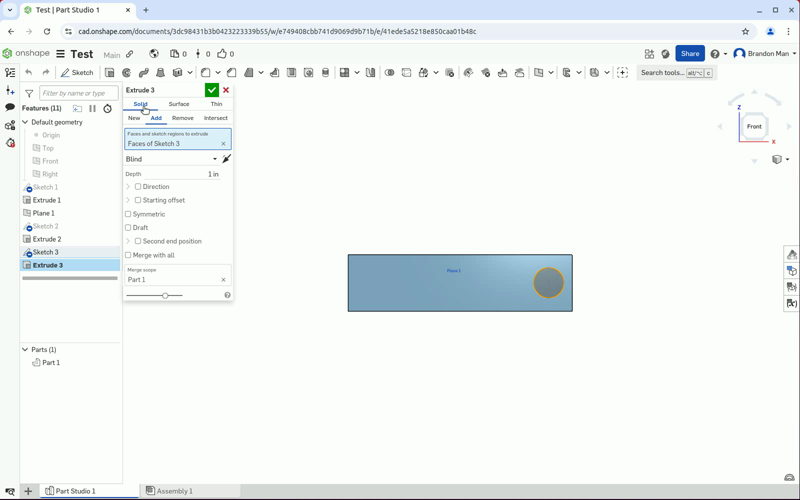
click(143, 106)
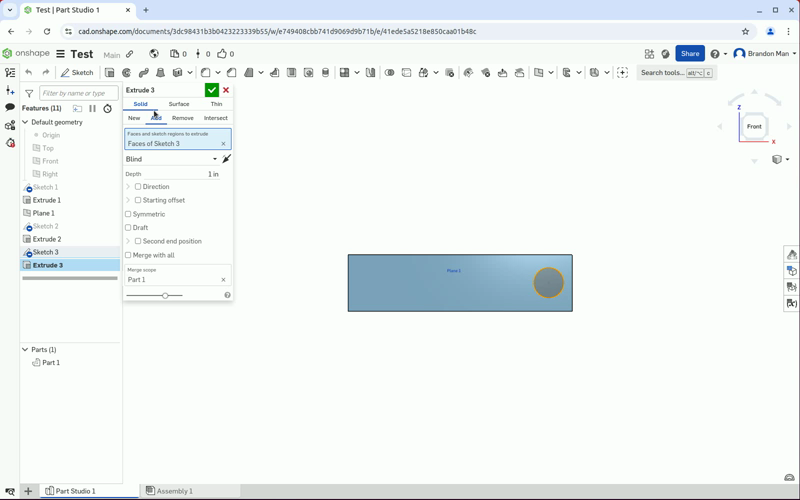
mouse_move(186, 120)
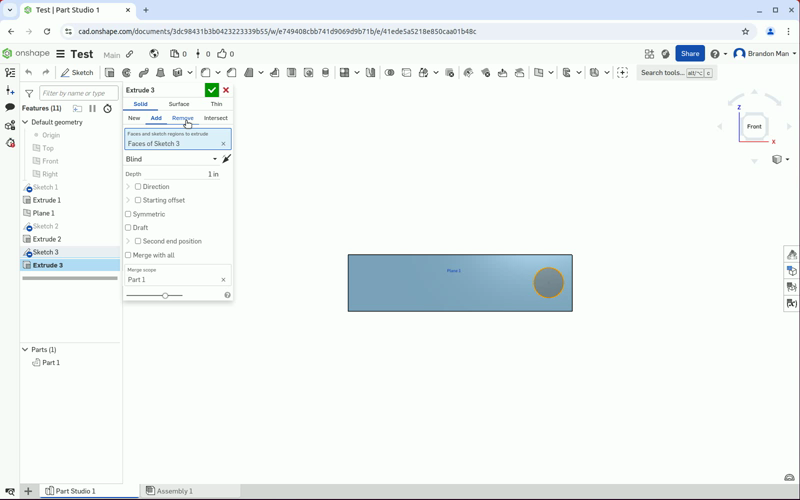
click(186, 120)
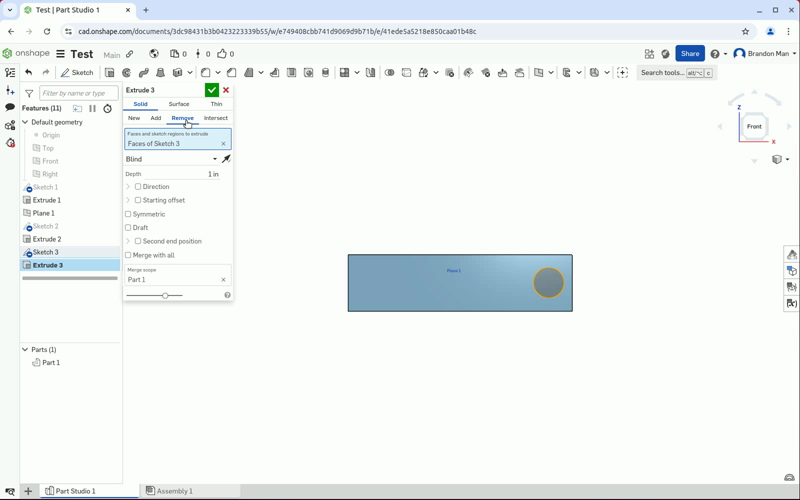
key(tab, 4)
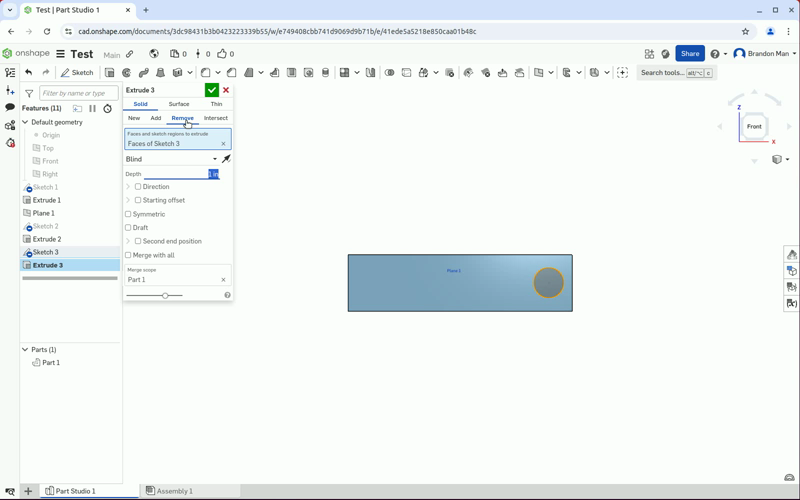
text(8.425)
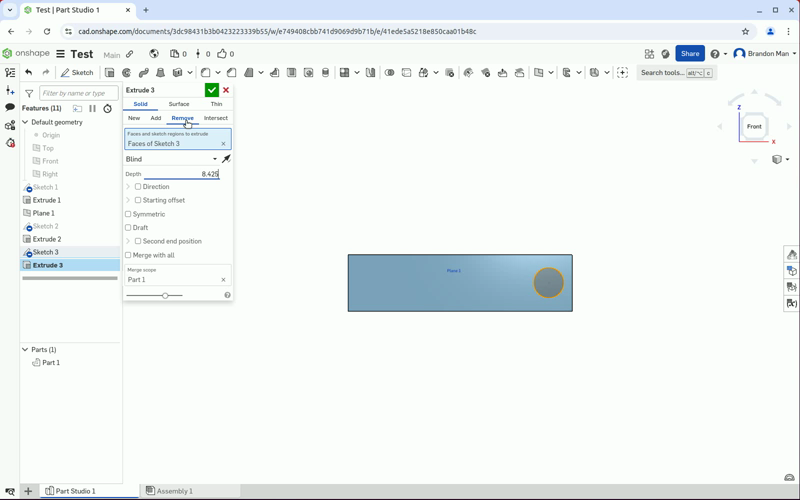
key(tab, 6)
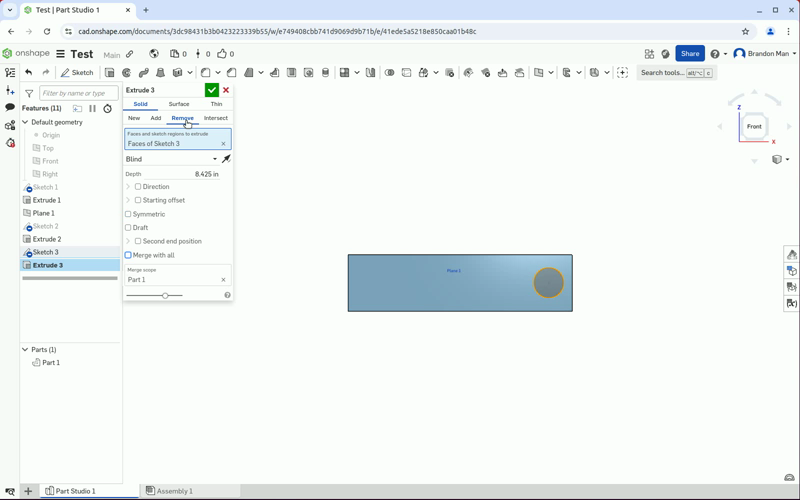
key(space)
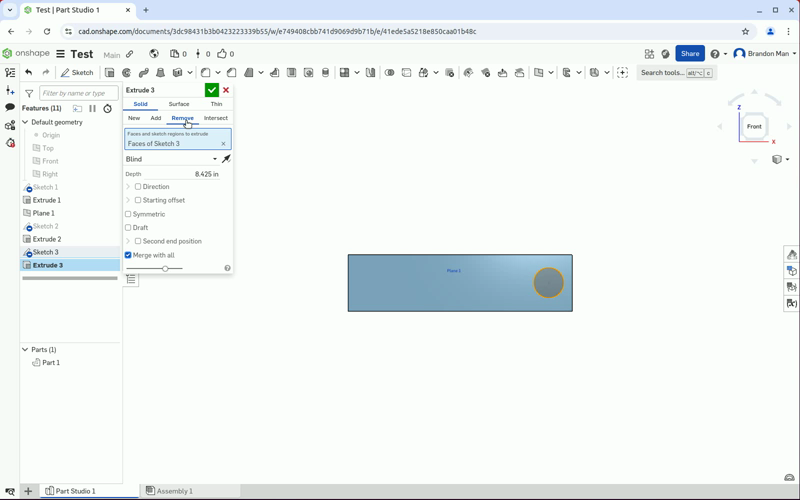
key(enter)
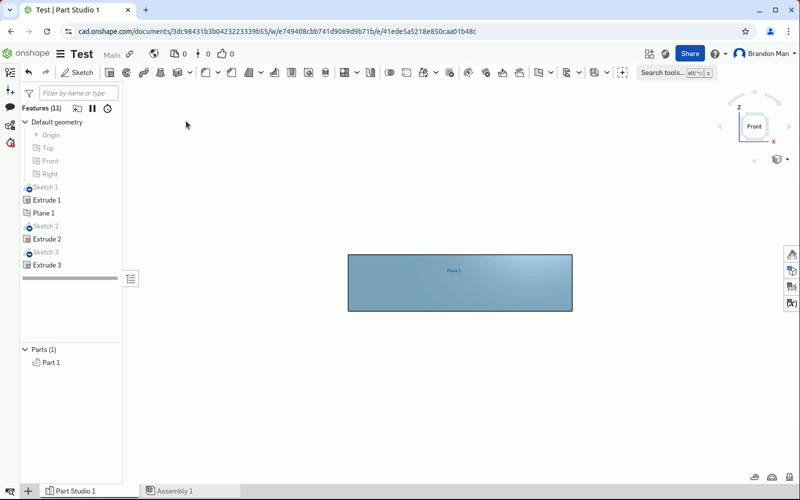
key(shift+h)
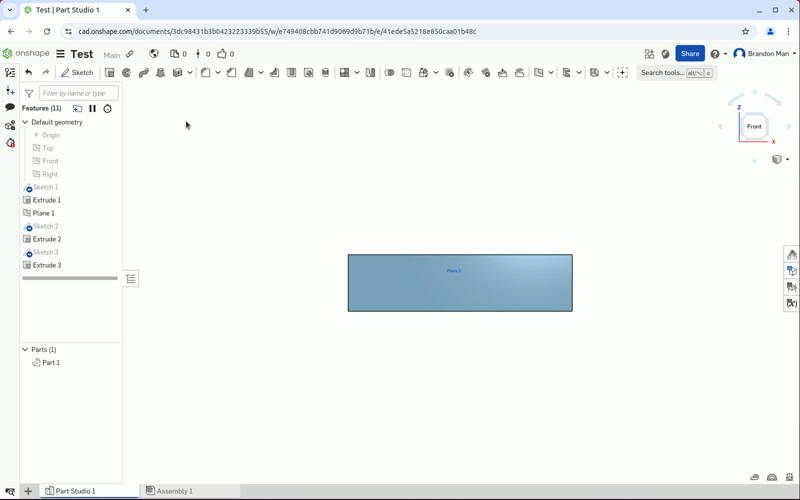
key(shift+h)
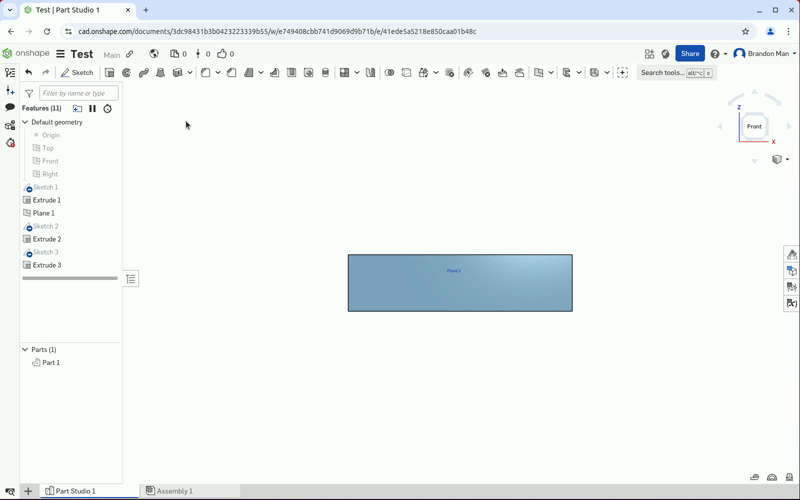
key(shift+7)
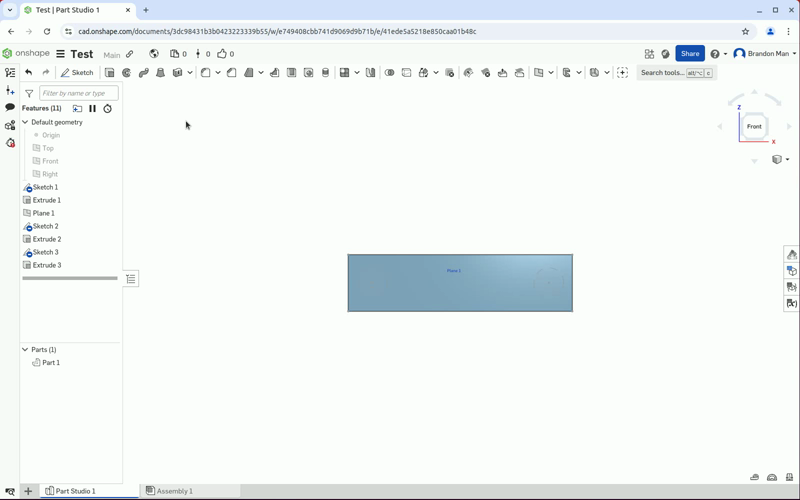
key(left, 2)
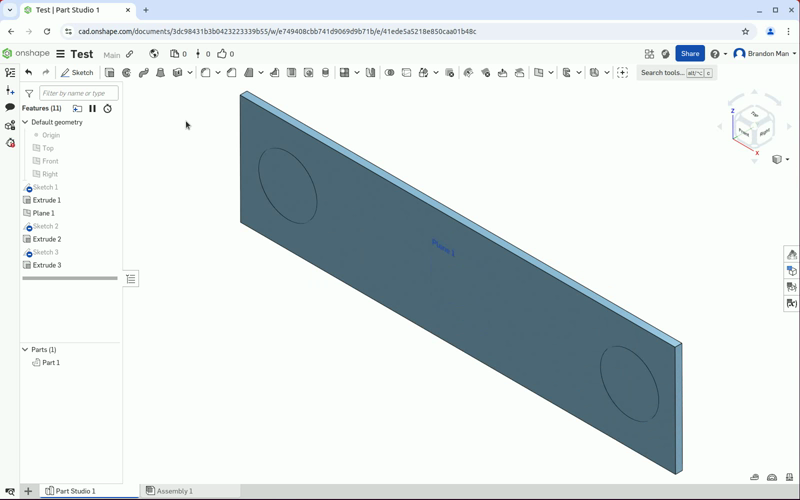
key(down, 2)
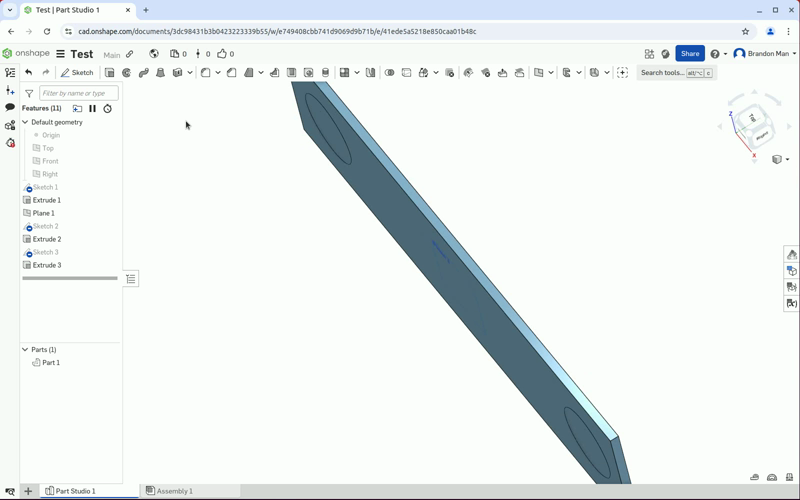
key(up, 2)
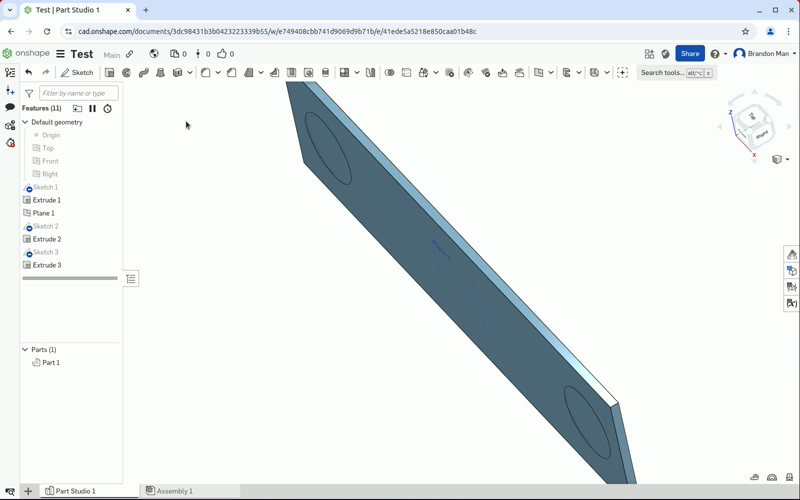
key(right, 2)
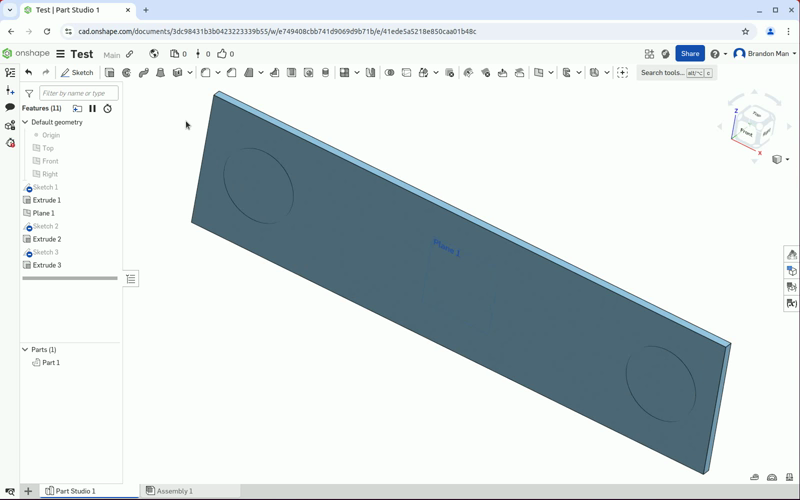
mouse_move(73, 189)
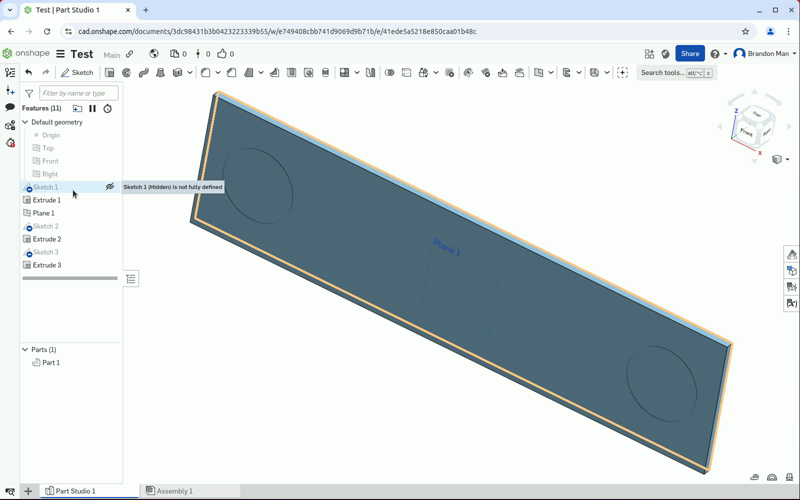
click(73, 189)